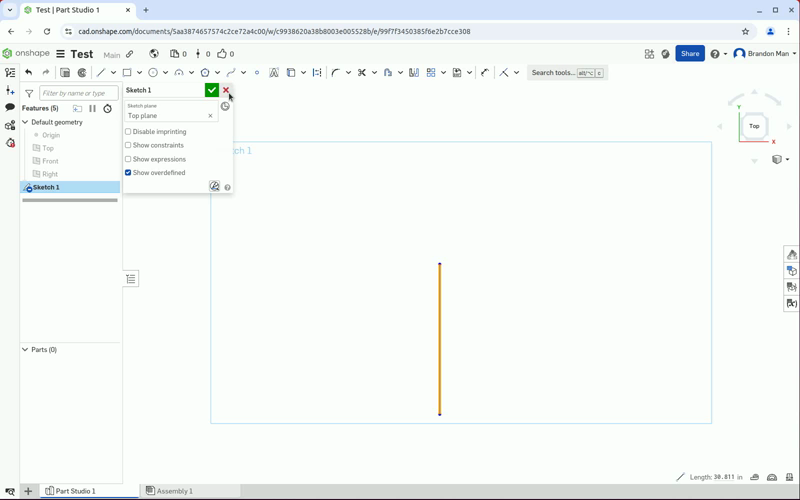
key(shift+h)
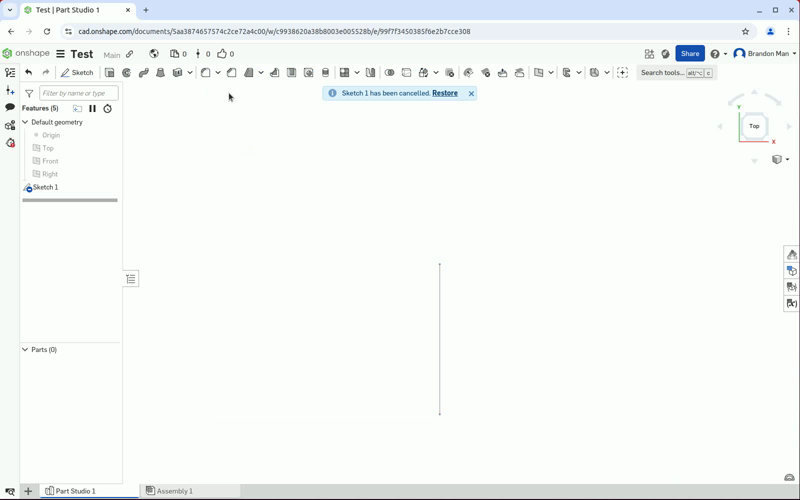
key(shift+s)
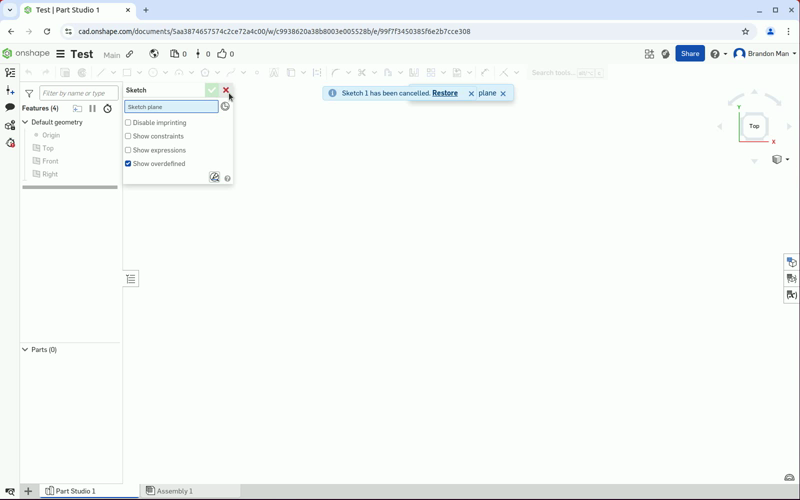
mouse_move(73, 150)
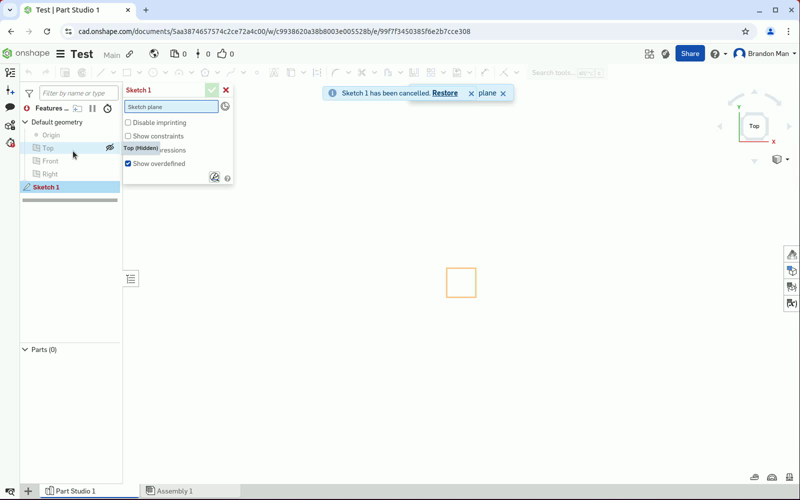
click(73, 150)
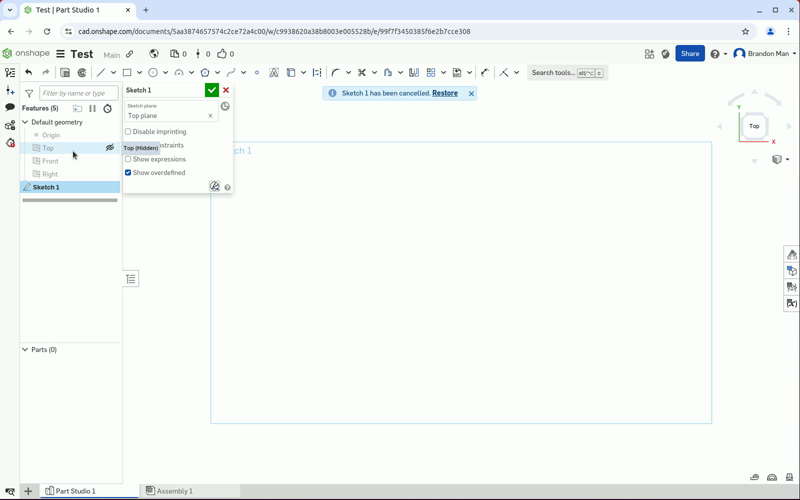
mouse_move(73, 352)
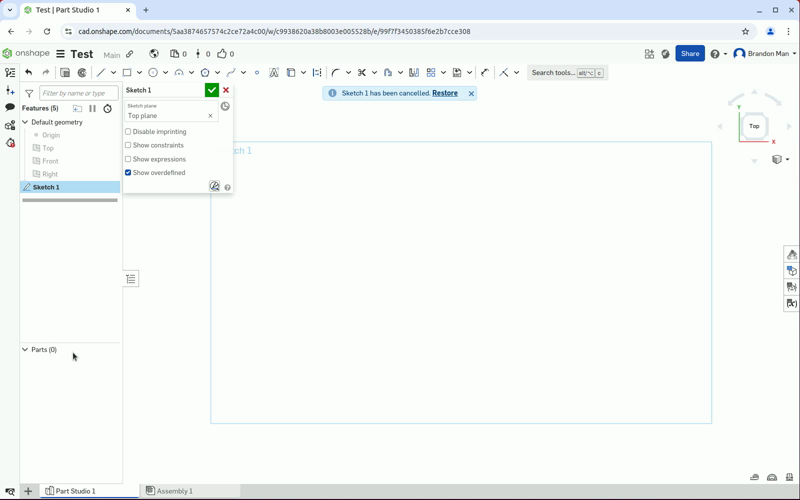
key(y)
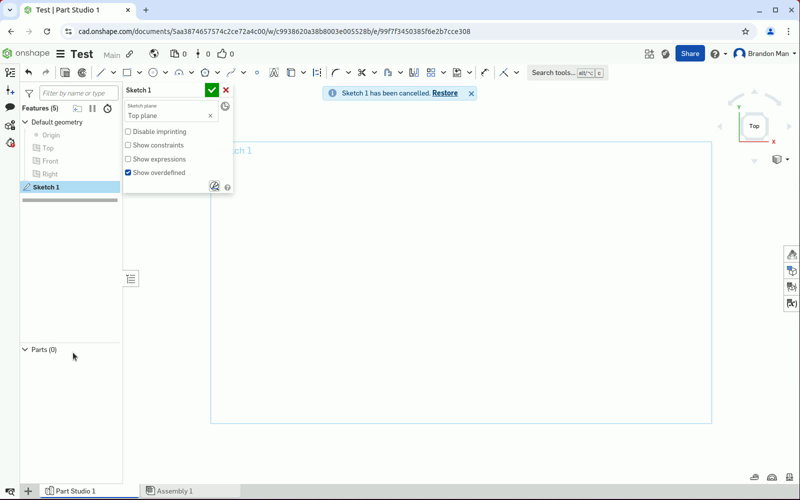
key(l)
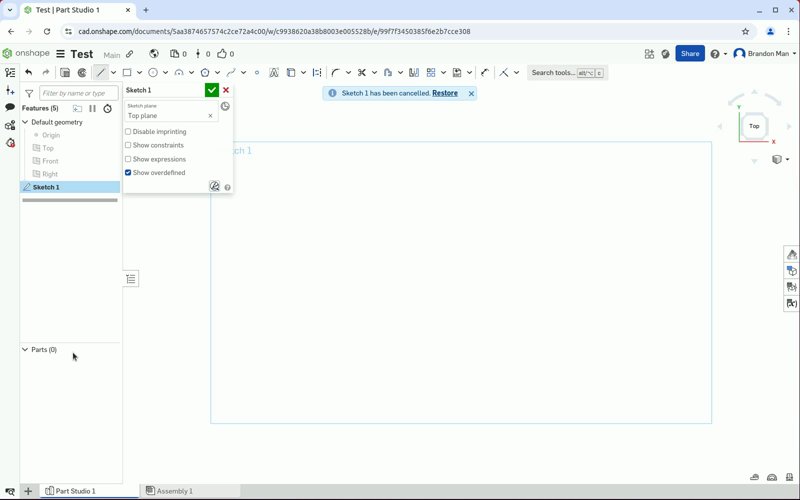
key_down(shift)
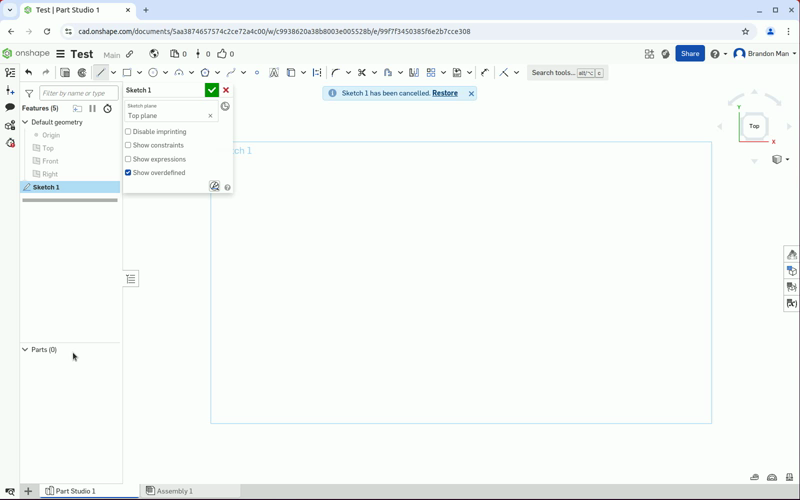
mouse_move(422, 294)
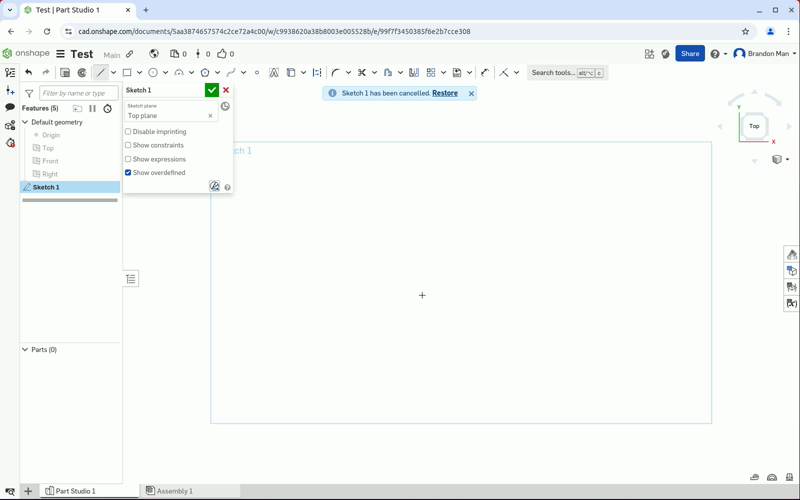
click(422, 294)
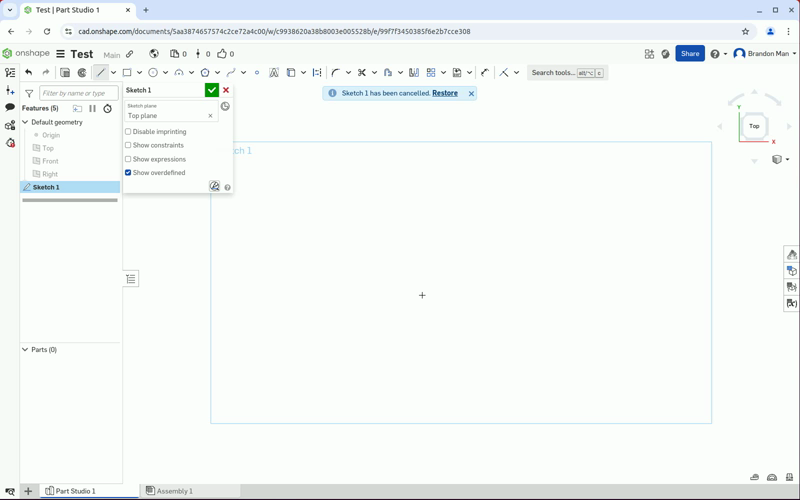
key_up(shift)
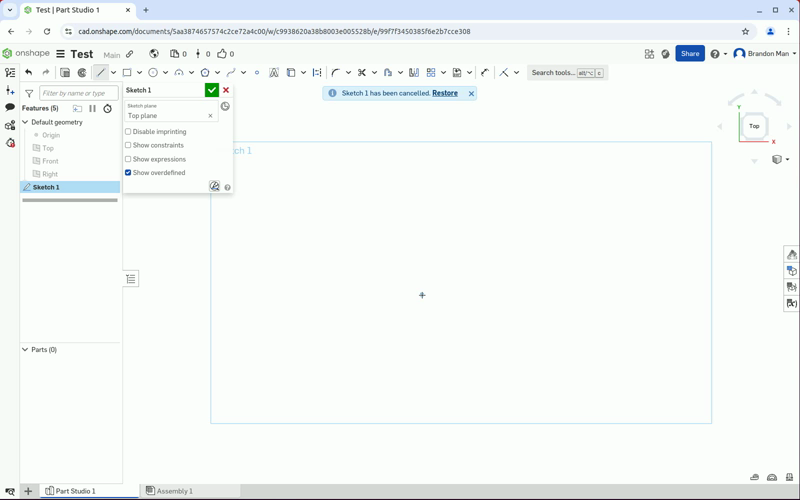
key_down(shift)
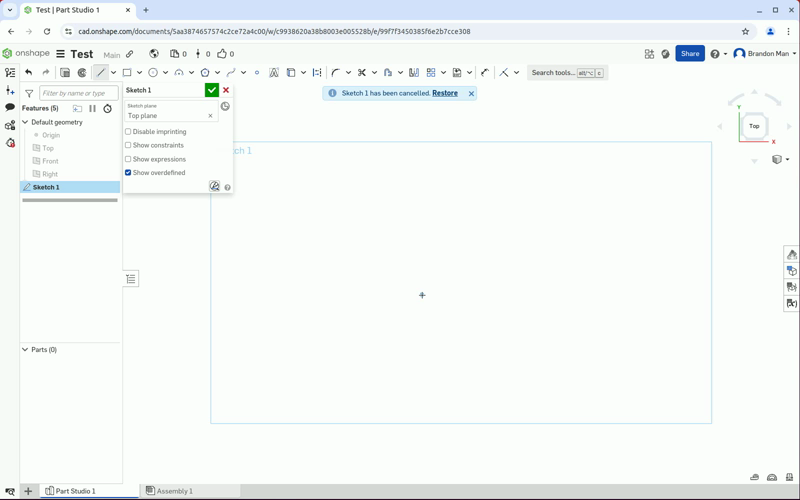
mouse_move(452, 294)
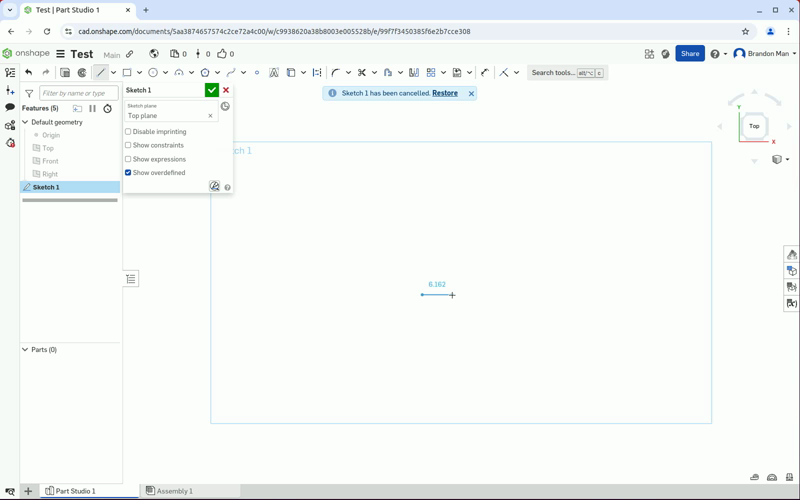
mouse_move(442, 318)
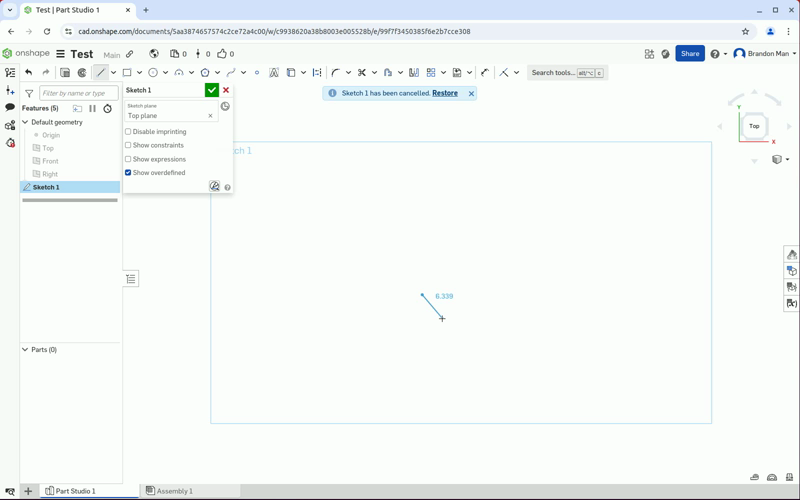
click(442, 318)
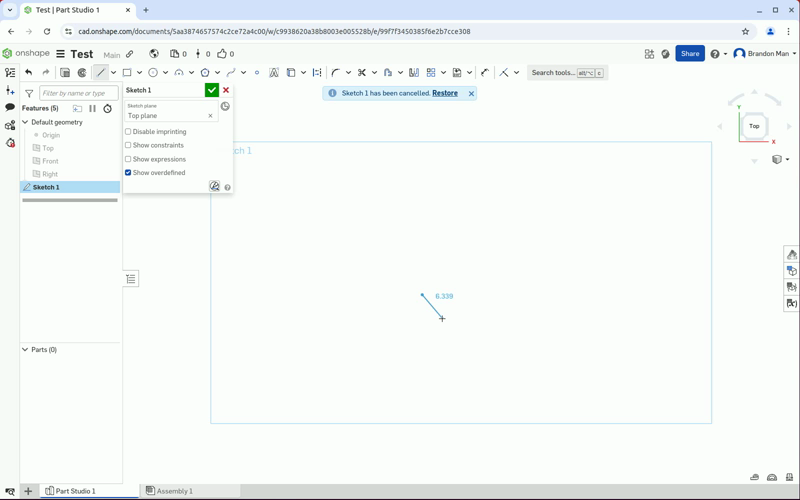
key_up(shift)
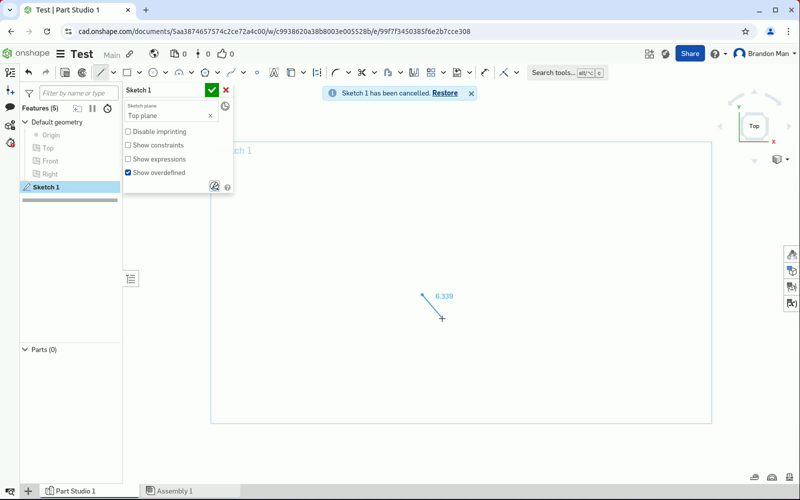
key_down(shift)
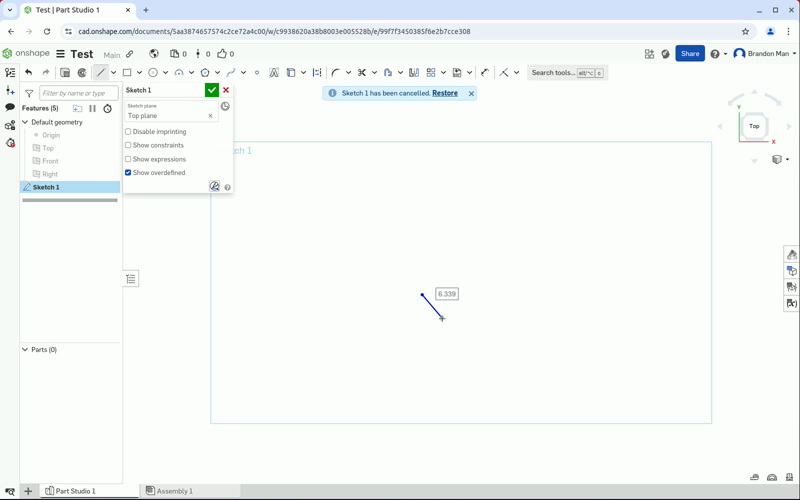
mouse_move(472, 318)
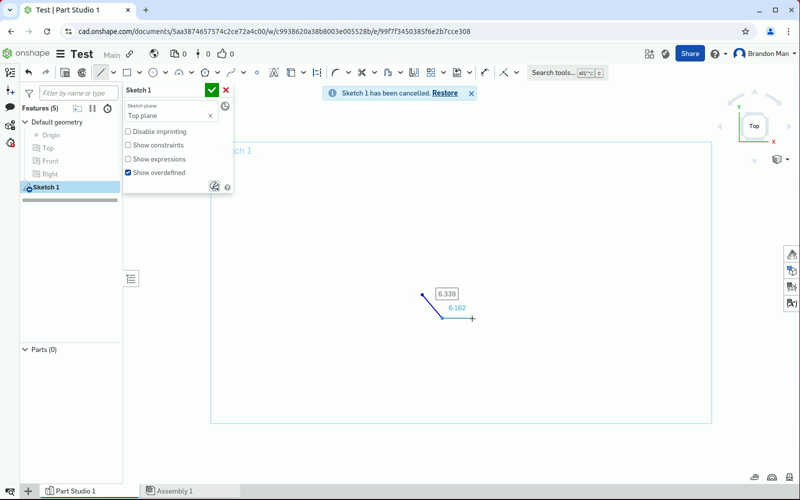
mouse_move(472, 321)
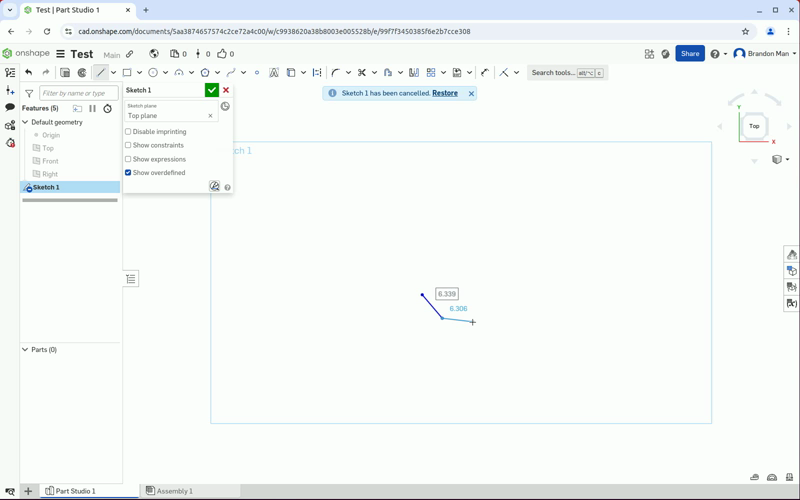
click(472, 321)
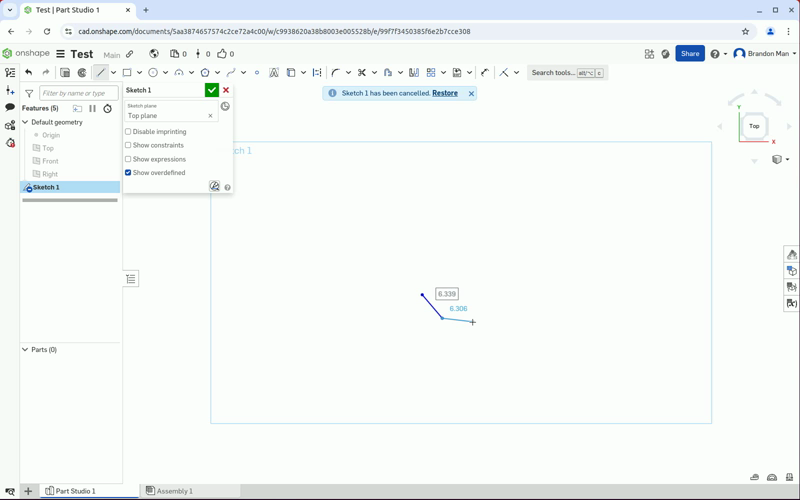
key_up(shift)
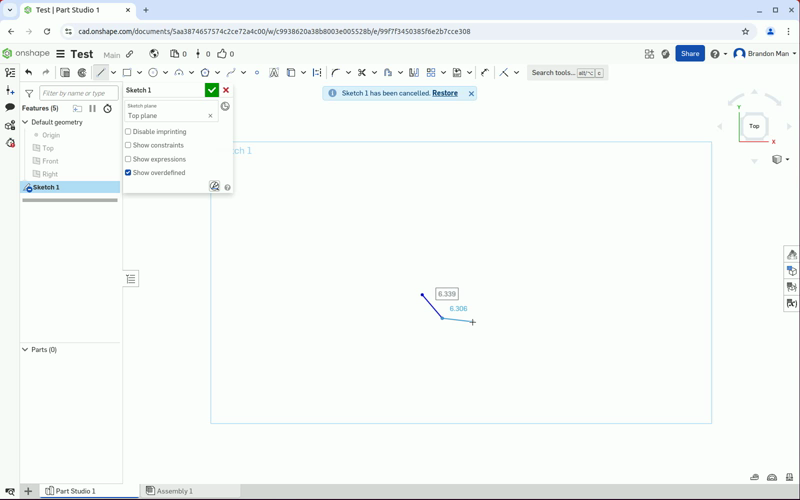
key_down(shift)
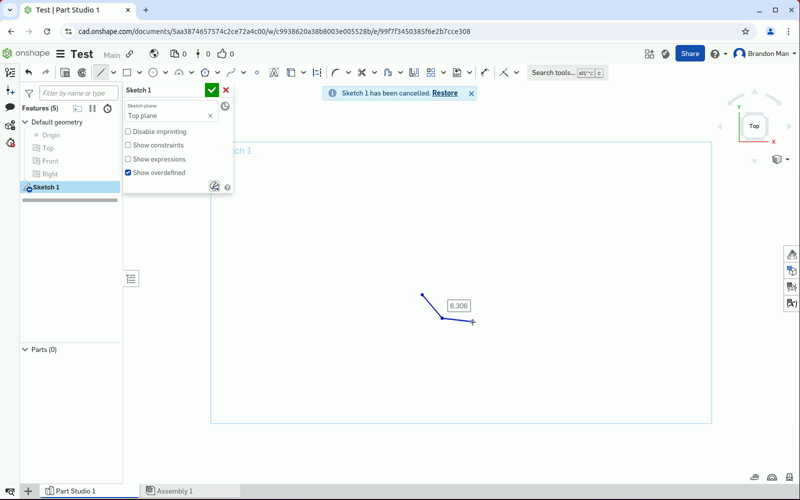
mouse_move(502, 321)
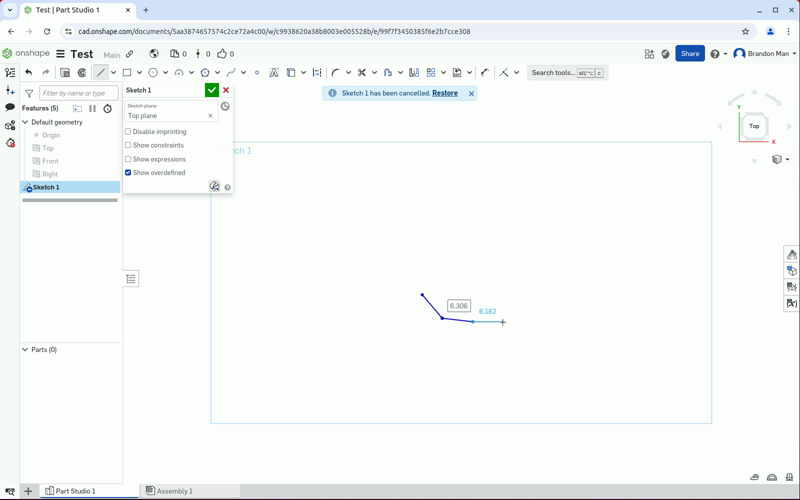
mouse_move(497, 301)
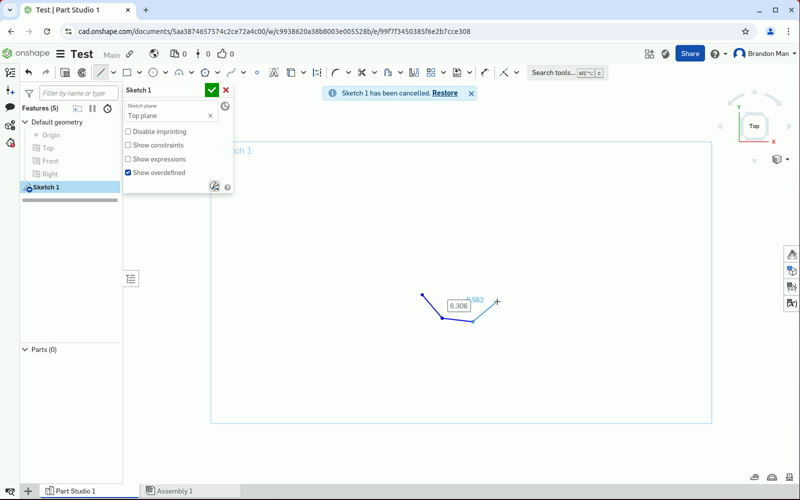
click(497, 301)
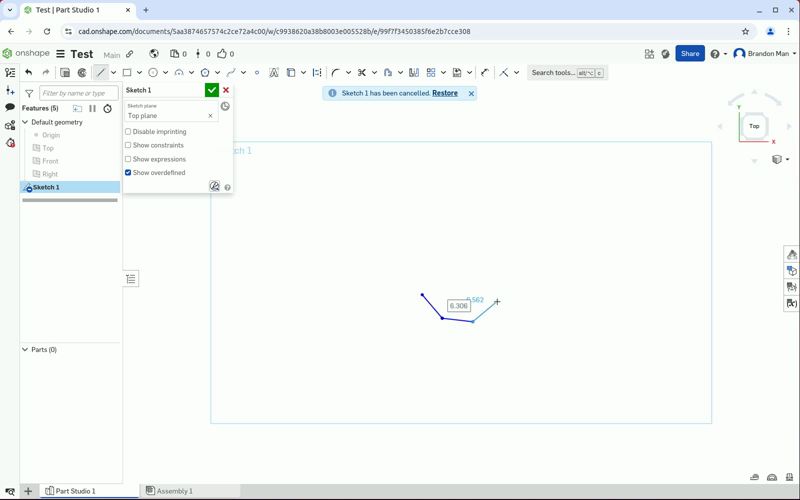
key_up(shift)
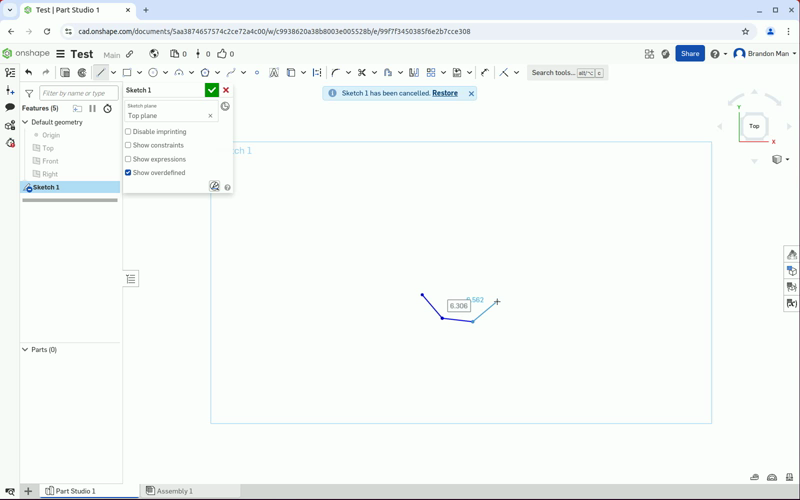
key_down(shift)
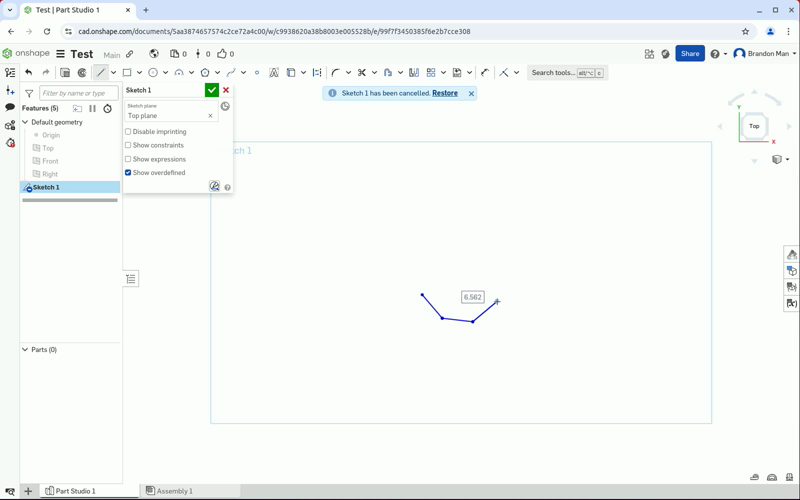
mouse_move(527, 301)
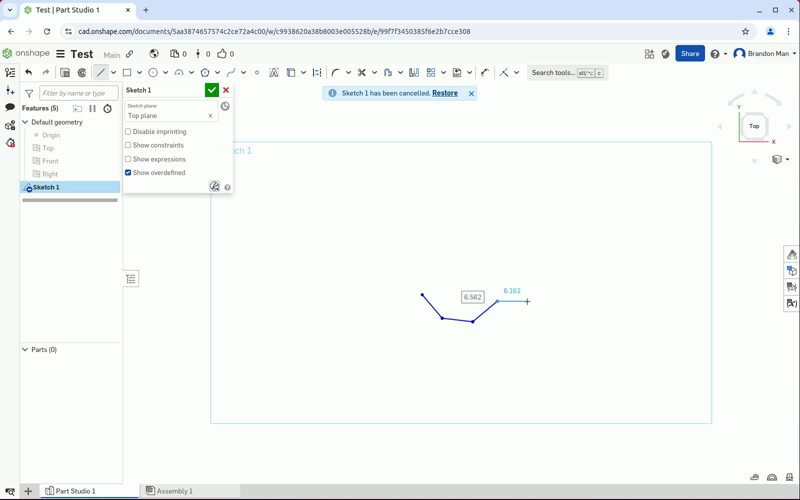
mouse_move(499, 270)
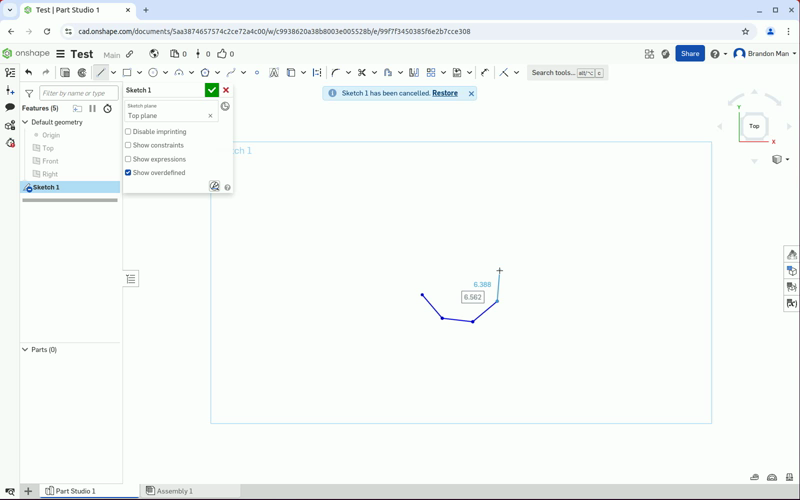
click(499, 270)
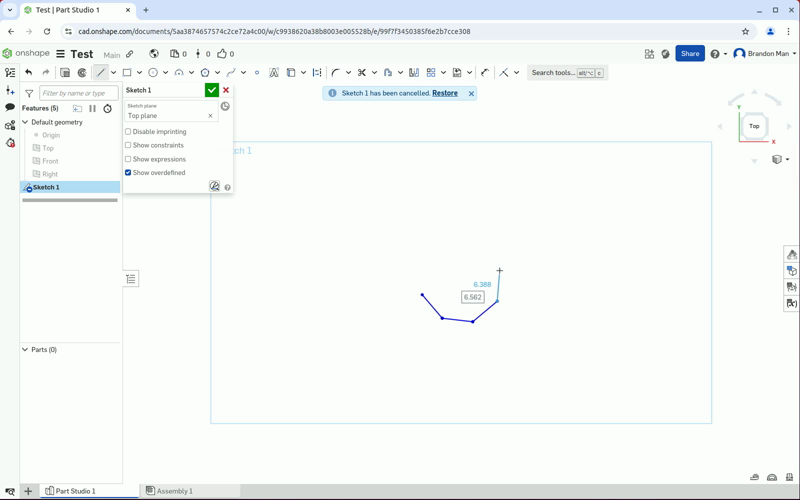
key_up(shift)
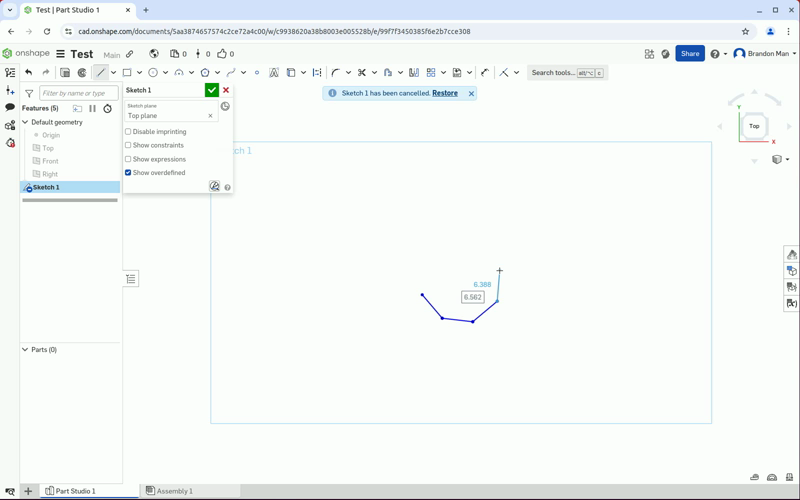
key_down(shift)
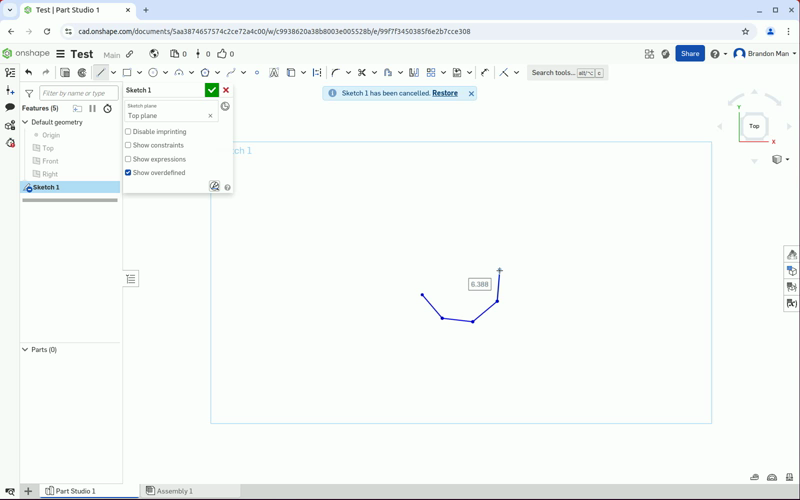
mouse_move(529, 270)
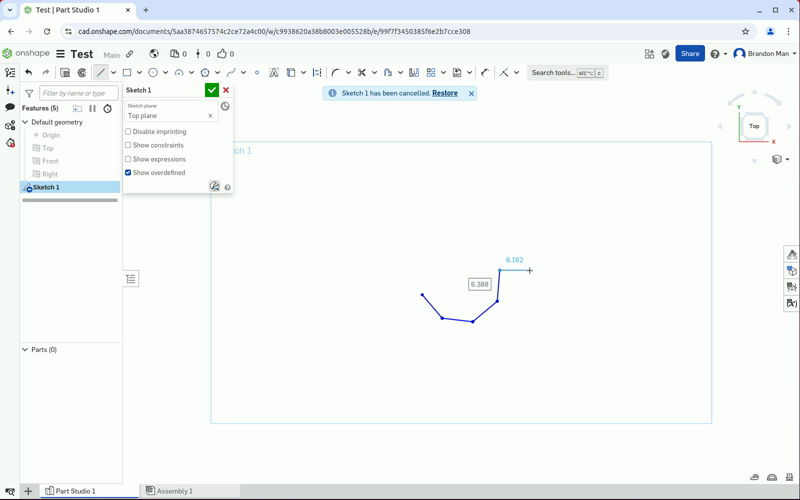
mouse_move(479, 246)
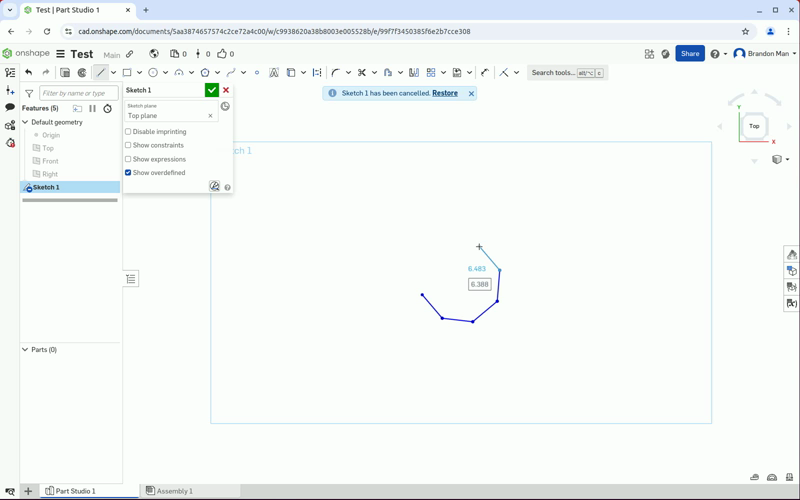
click(479, 246)
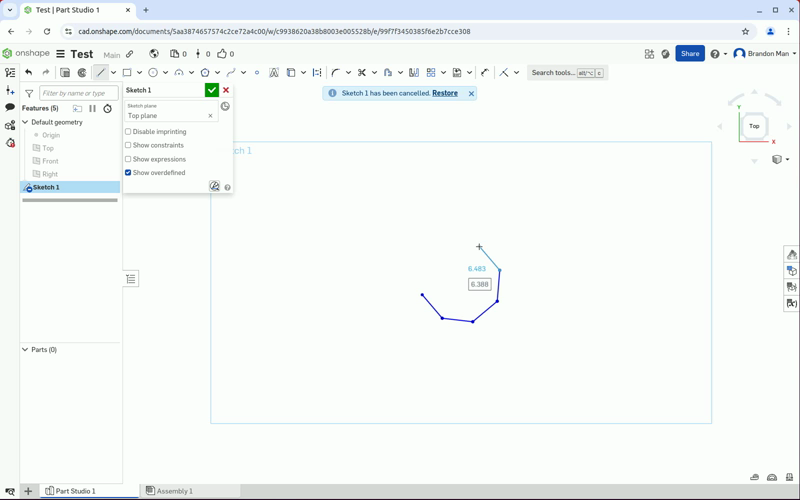
key_up(shift)
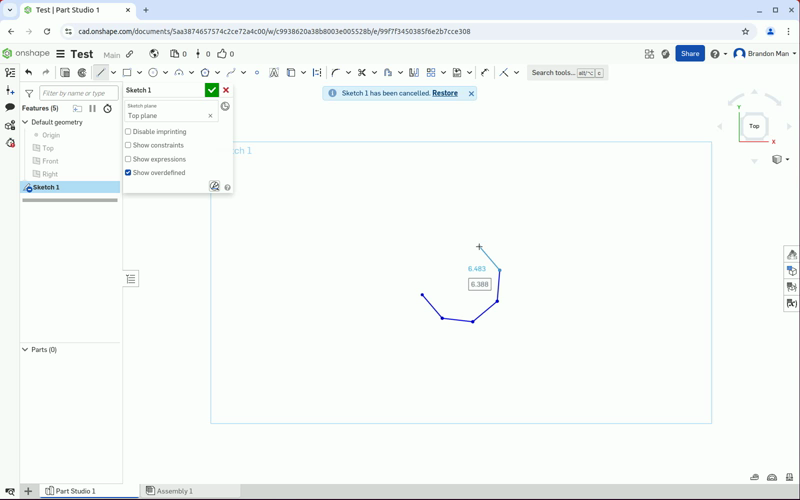
key_down(shift)
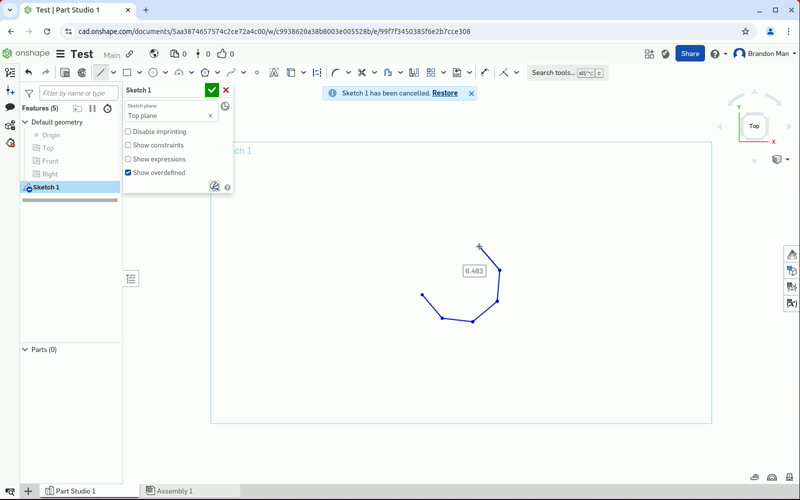
mouse_move(509, 246)
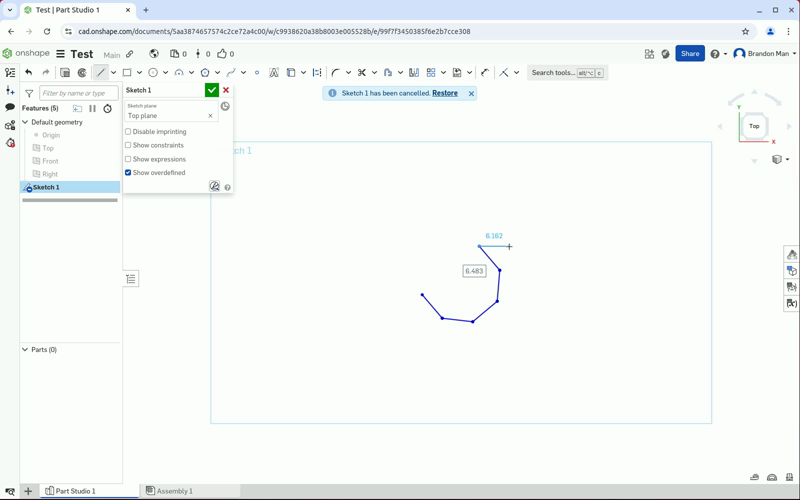
mouse_move(449, 243)
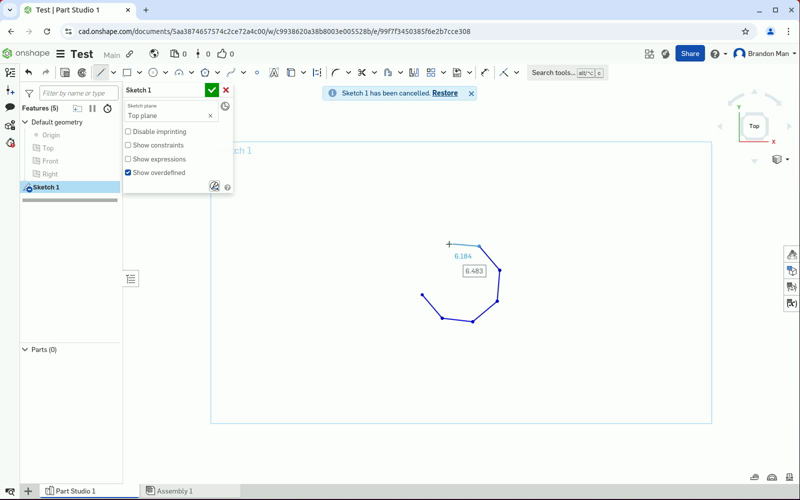
click(449, 243)
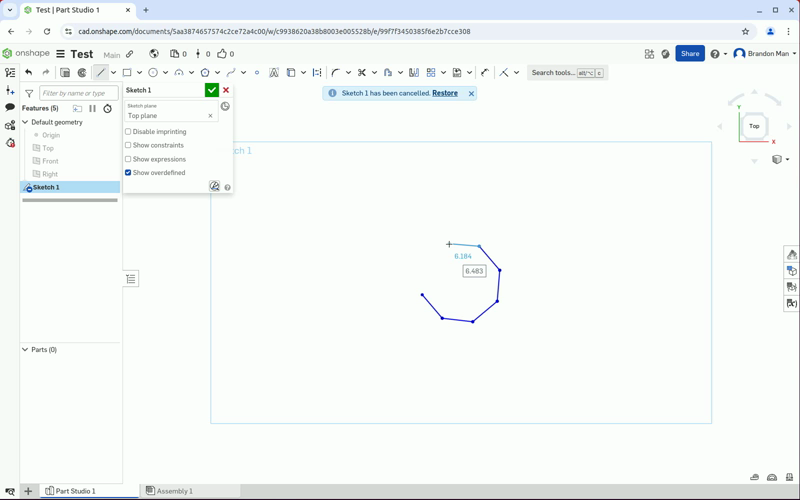
key_up(shift)
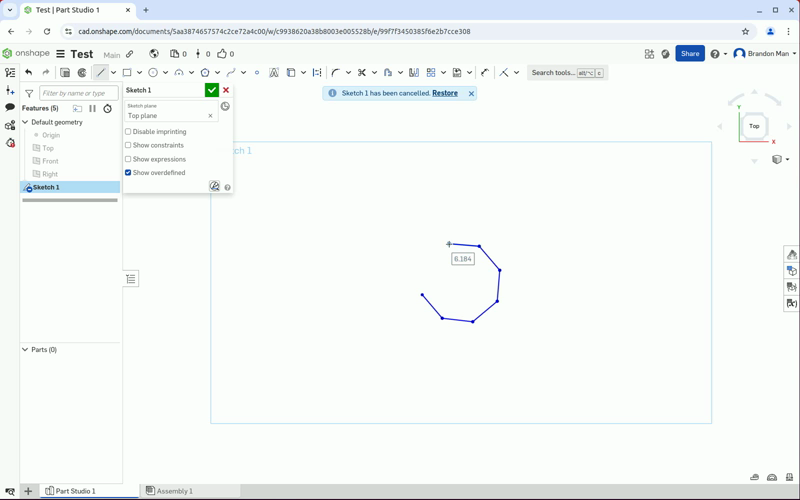
key_down(shift)
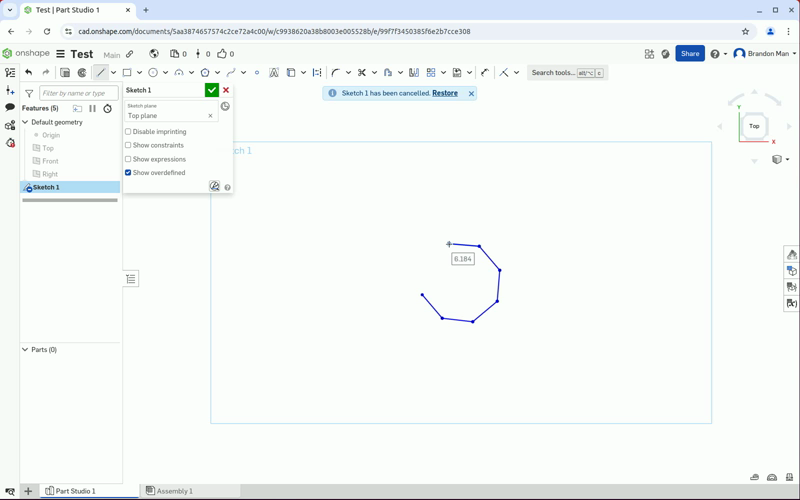
mouse_move(479, 243)
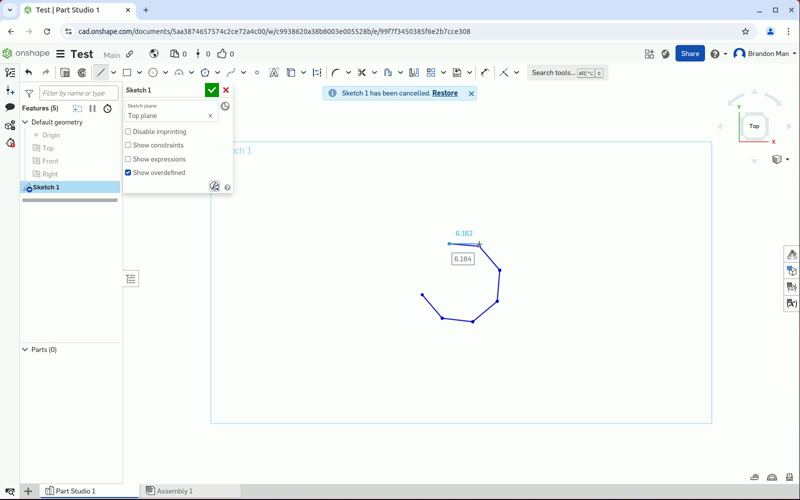
mouse_move(424, 263)
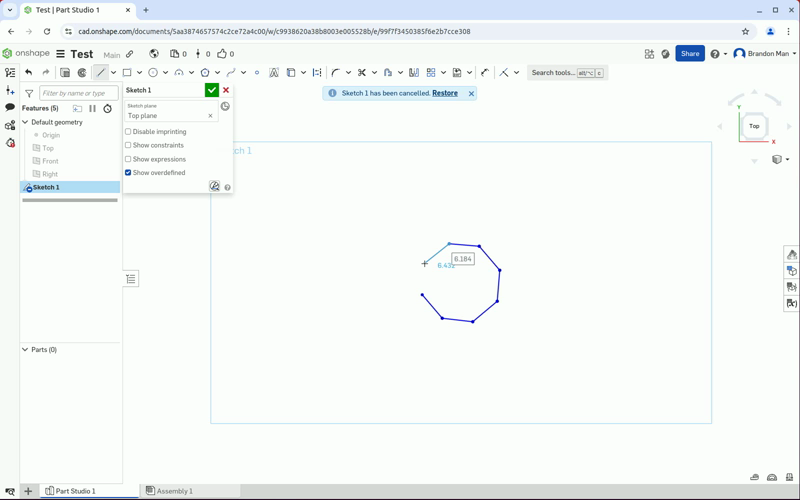
click(424, 263)
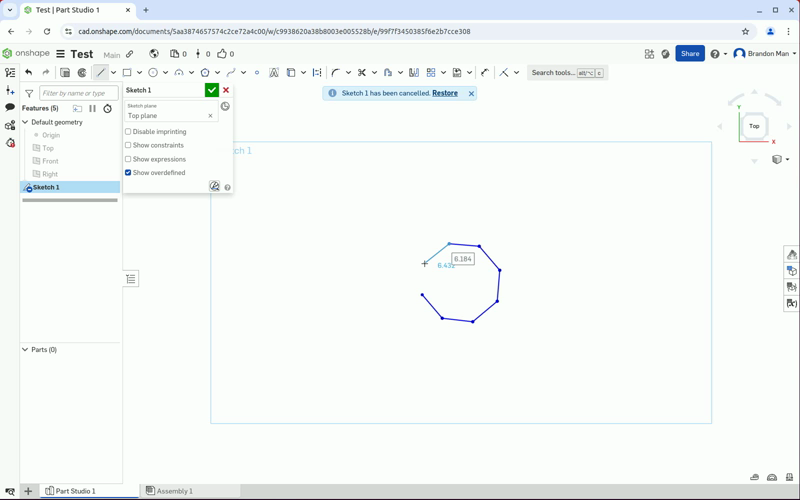
key_up(shift)
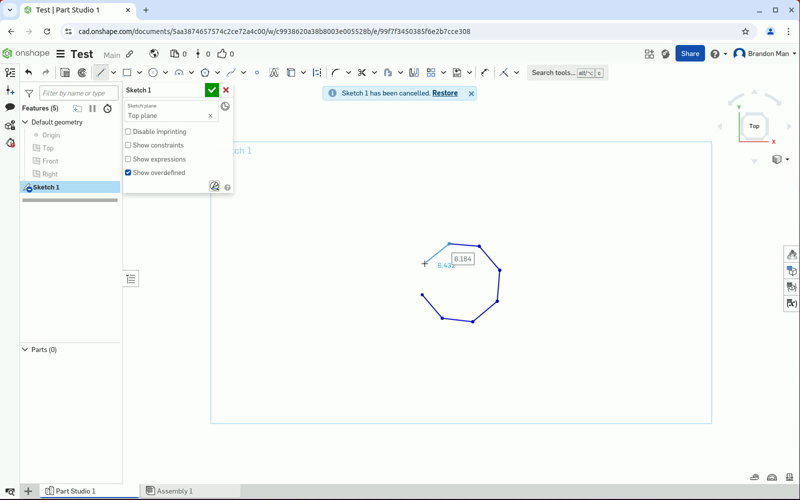
mouse_move(454, 263)
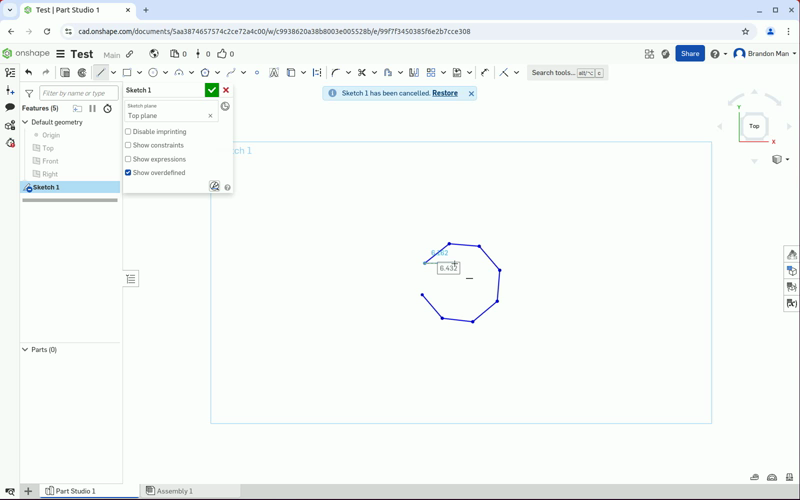
key_down(shift)
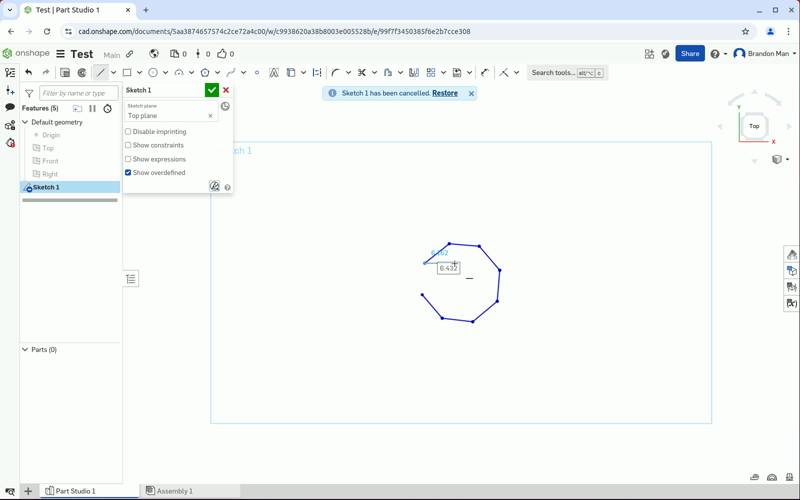
mouse_move(422, 294)
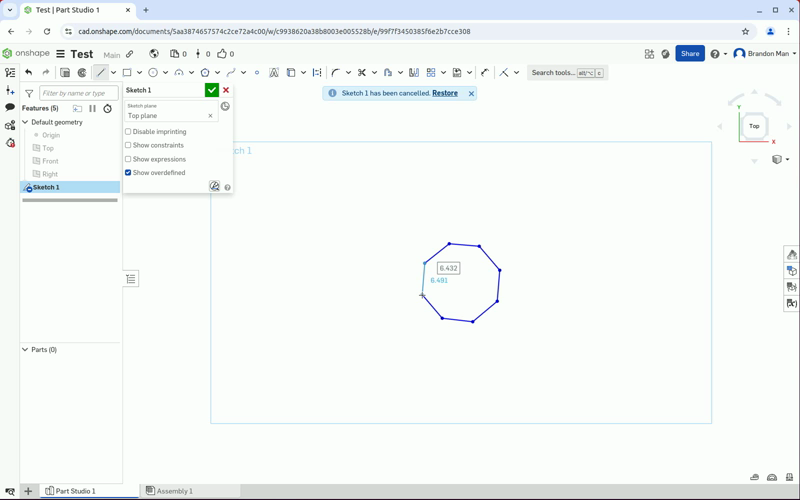
key_up(shift)
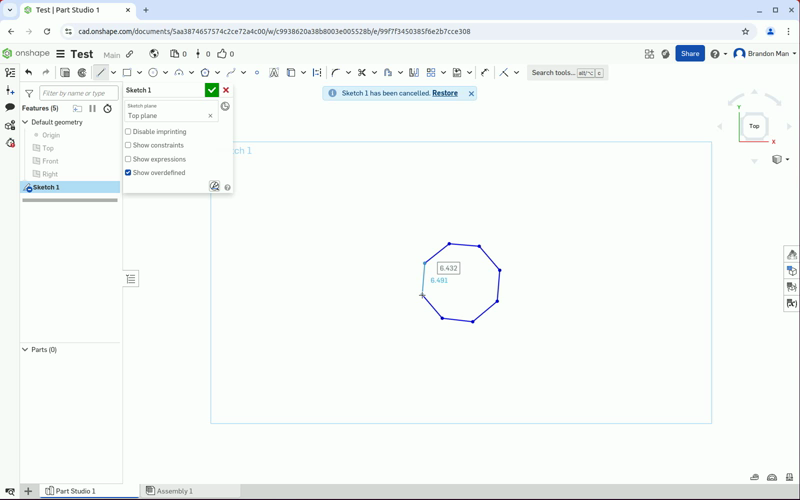
click(422, 294)
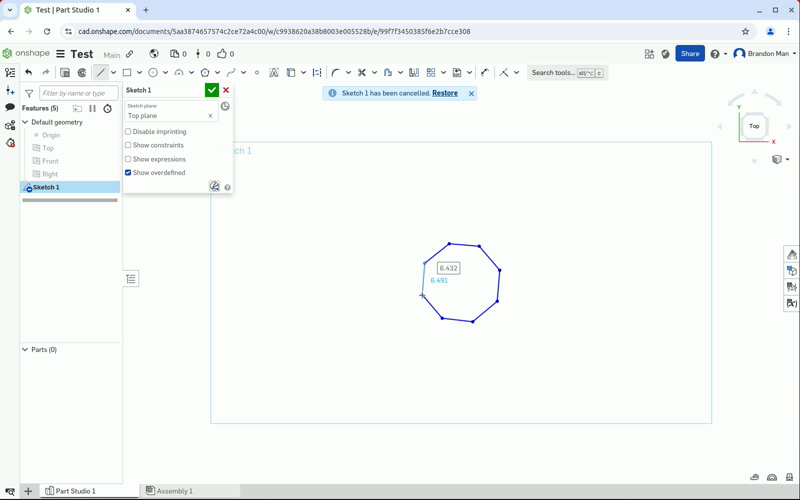
key(esc)
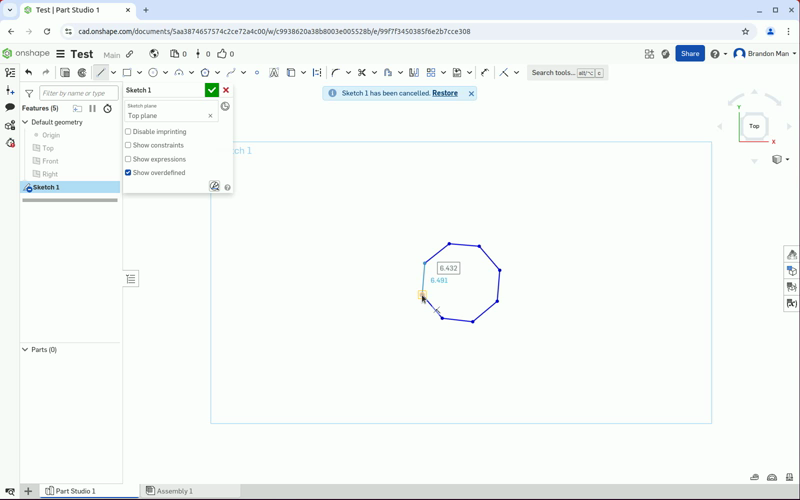
mouse_move(427, 278)
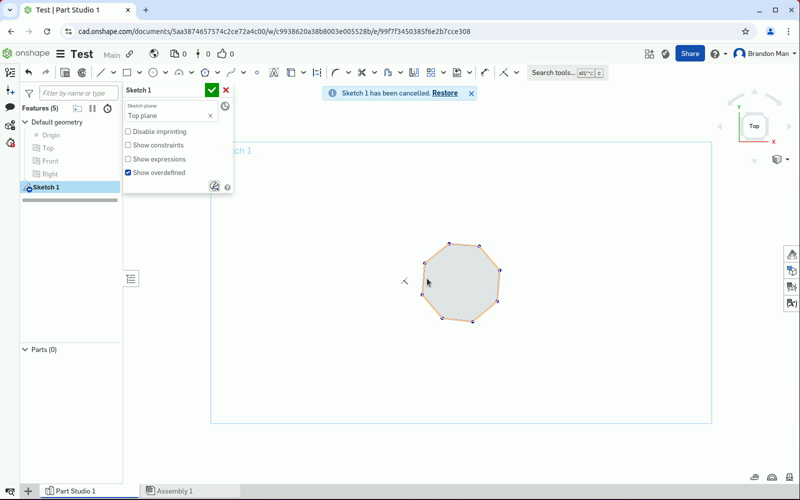
click(427, 278)
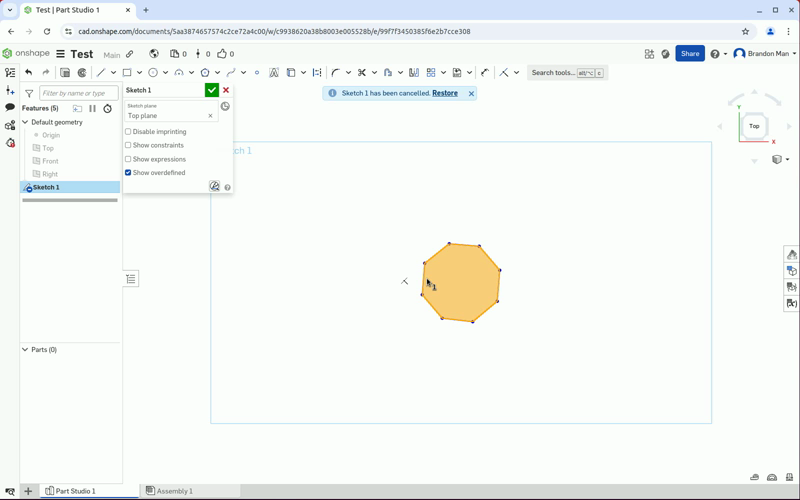
mouse_move(73, 352)
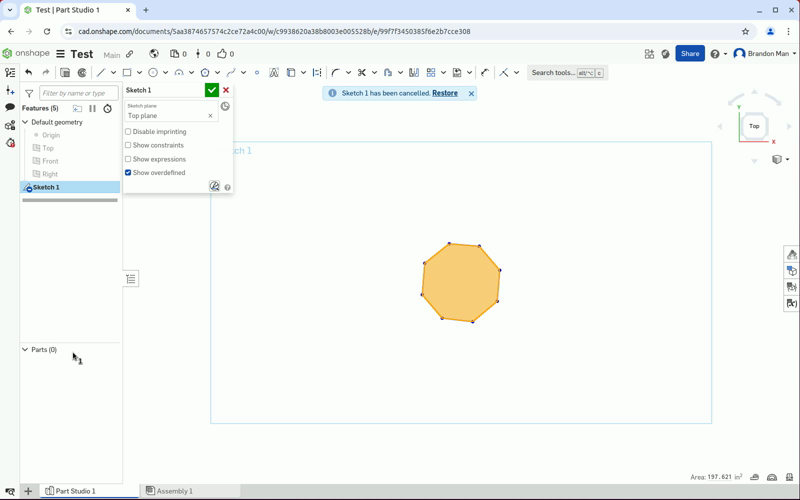
key(shift+y)
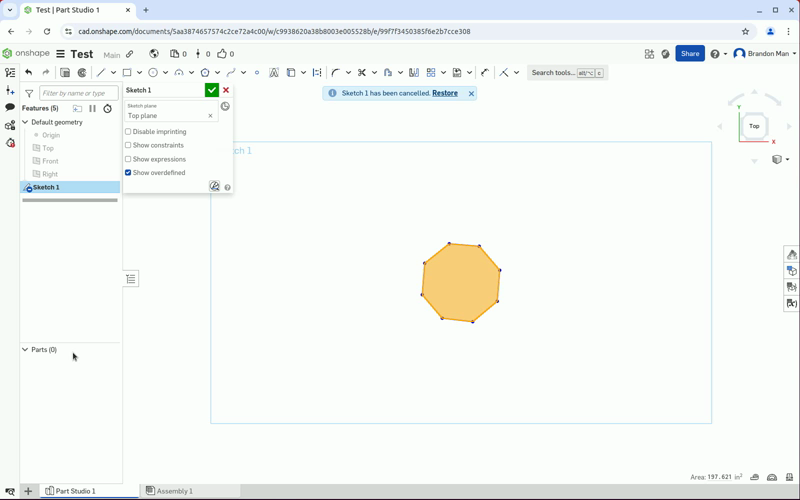
key(shift+e)
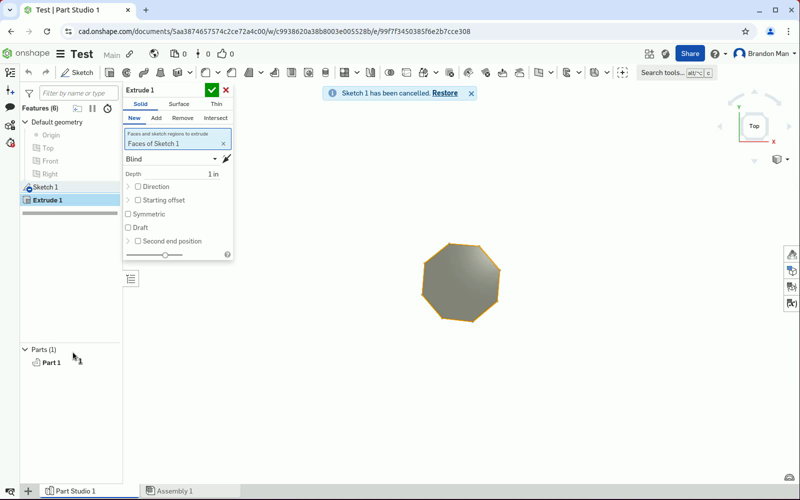
mouse_move(143, 106)
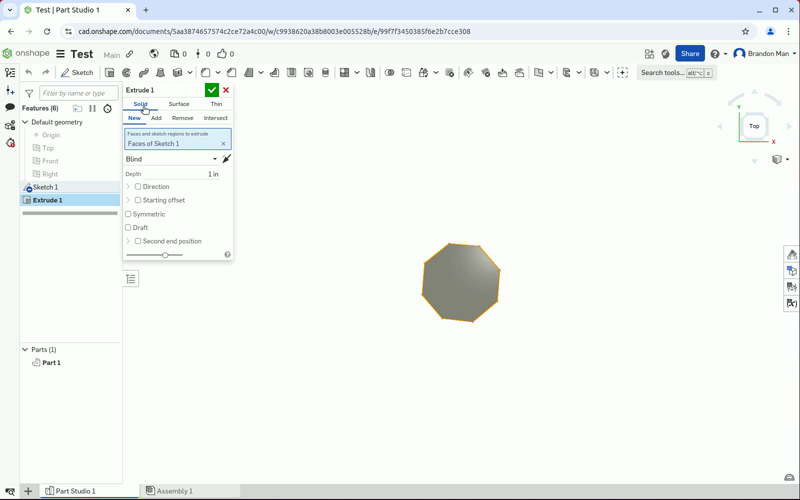
click(143, 106)
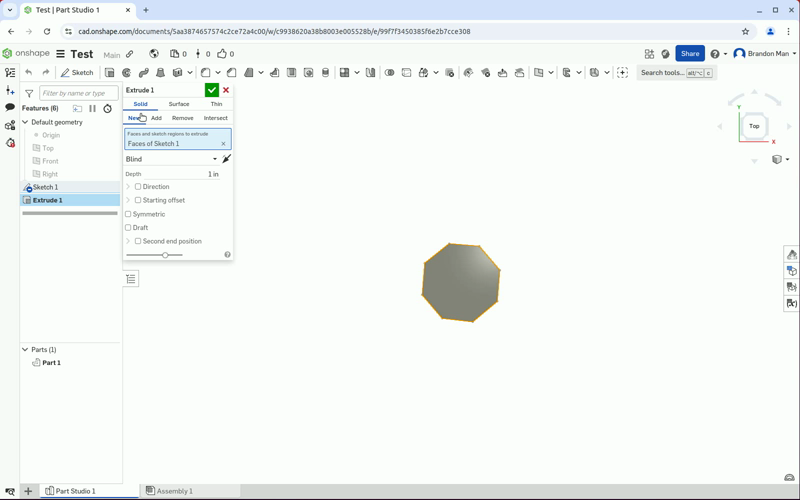
mouse_move(137, 120)
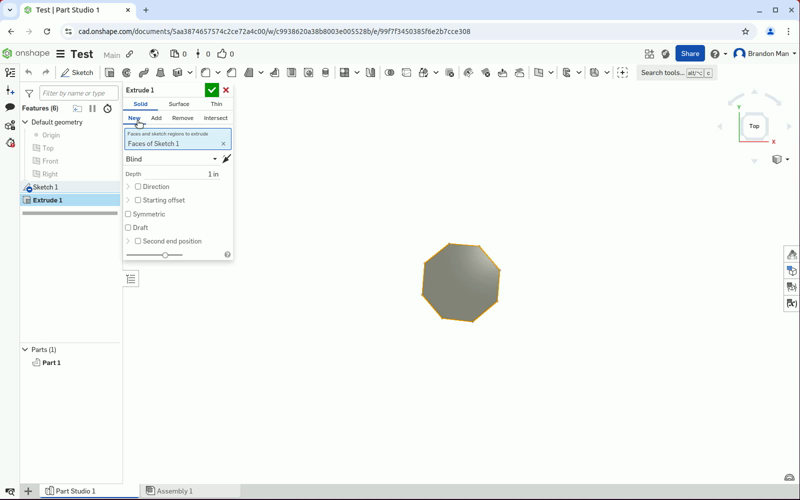
click(137, 120)
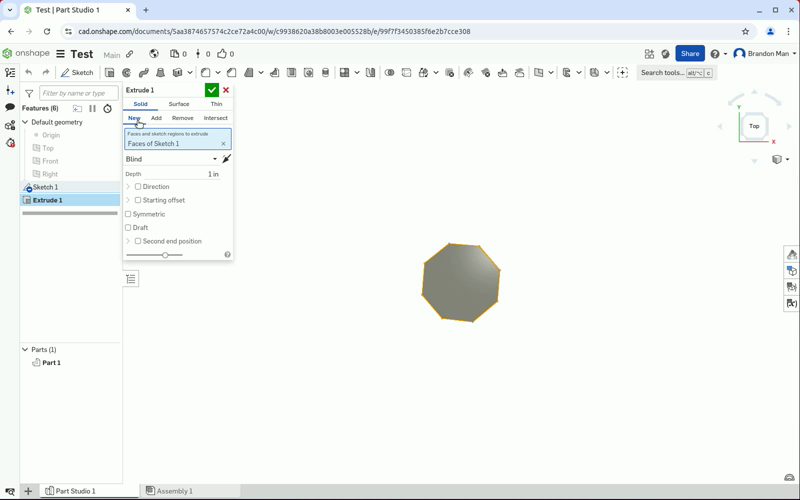
key(tab, 4)
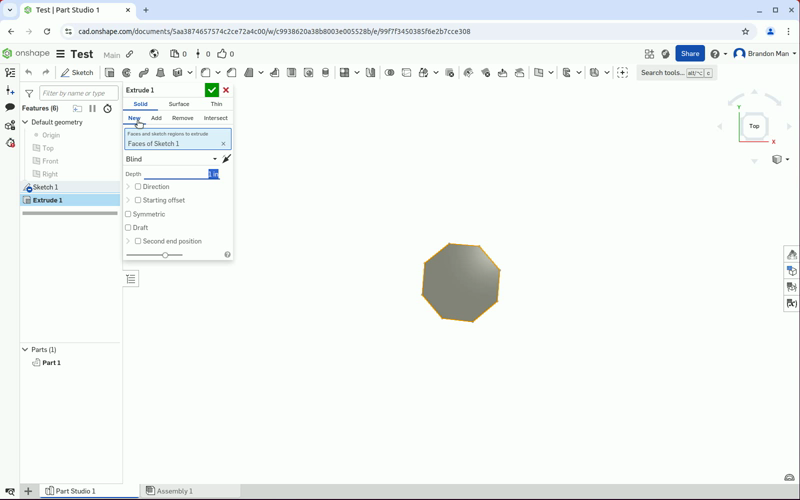
text(9.628)
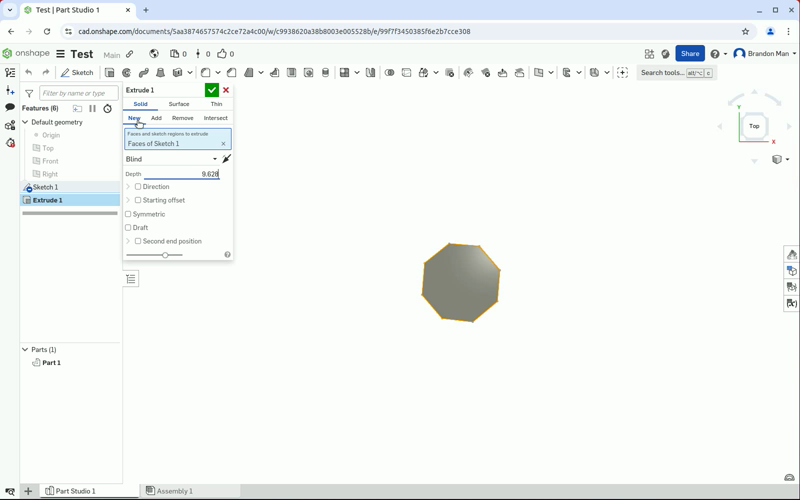
key(enter)
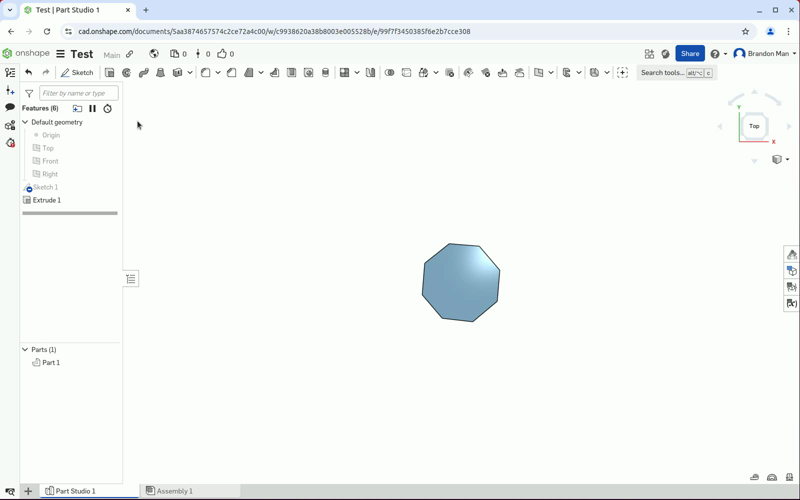
key(shift+h)
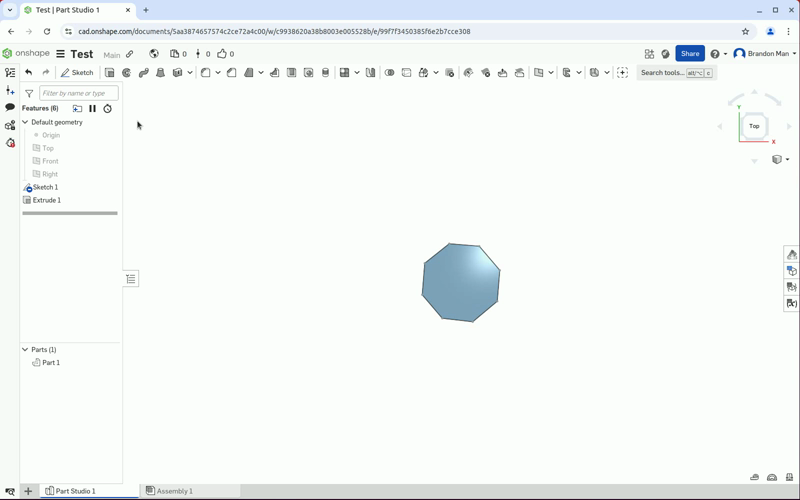
key(shift+h)
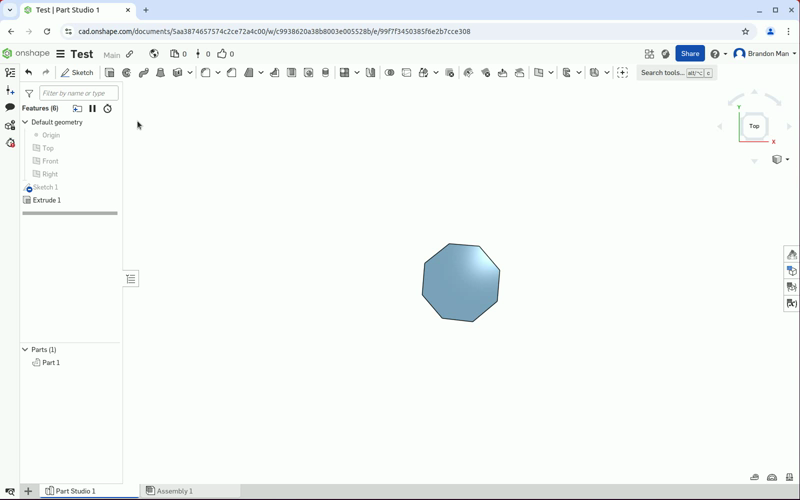
mouse_move(73, 189)
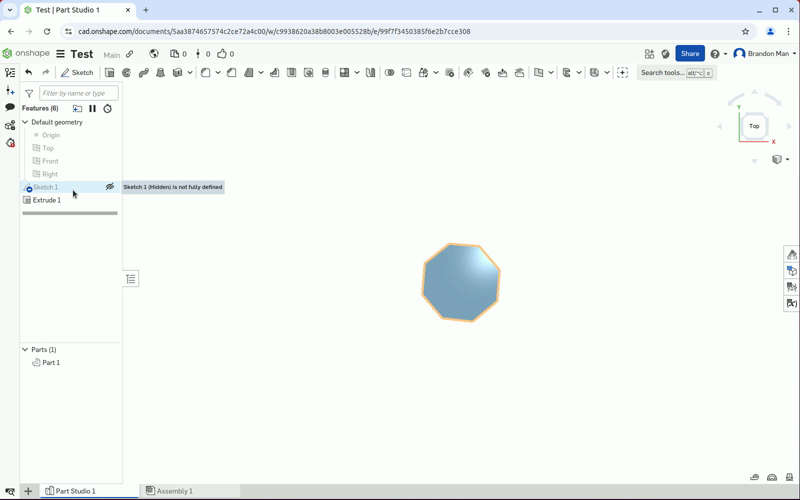
click(73, 189)
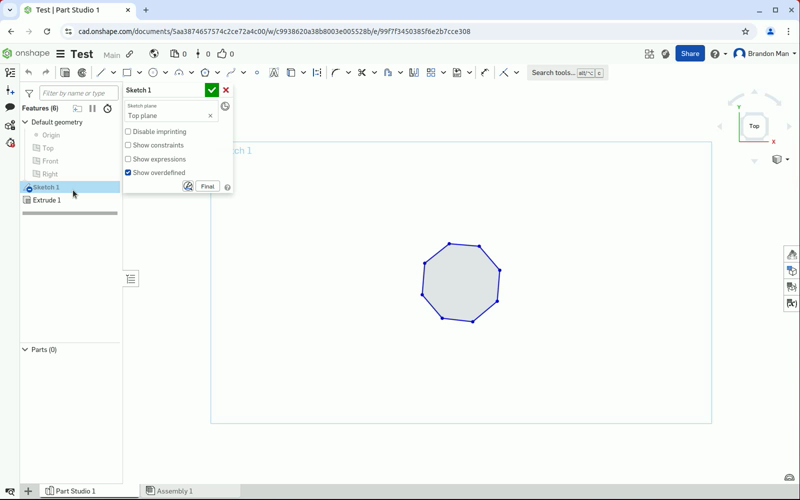
mouse_move(229, 92)
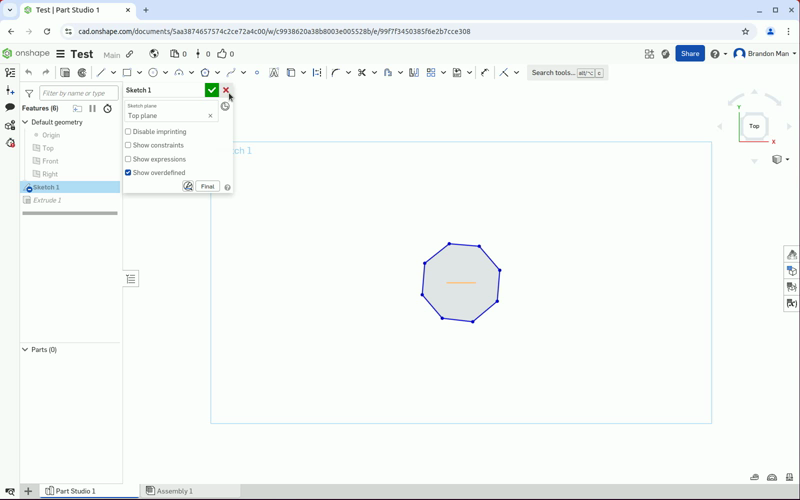
click(229, 92)
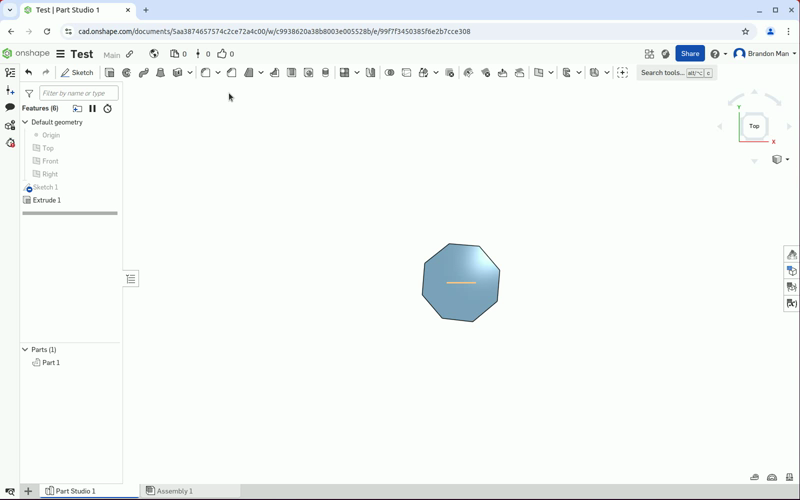
mouse_move(541, 75)
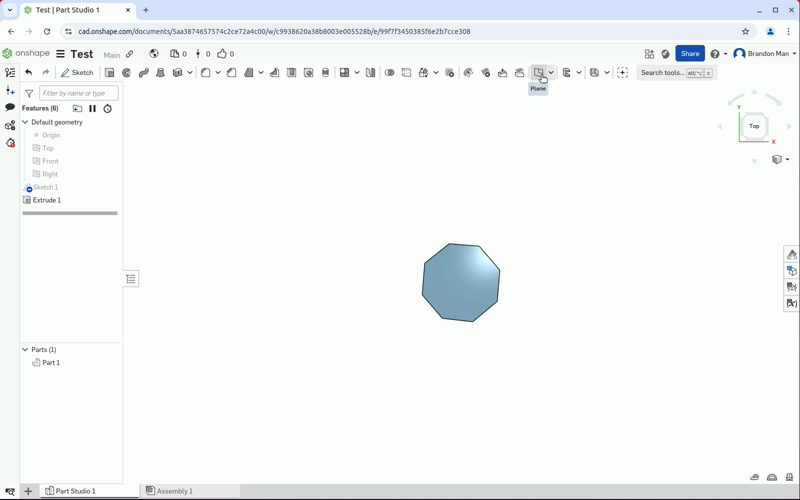
click(541, 75)
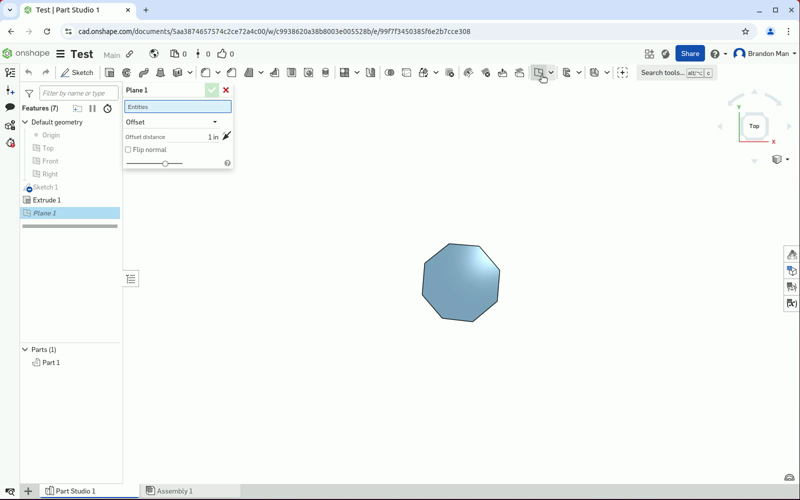
mouse_move(73, 150)
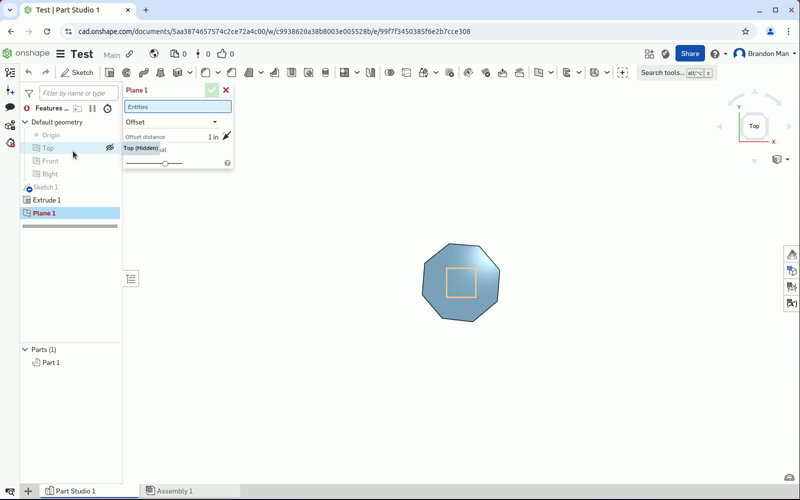
click(73, 150)
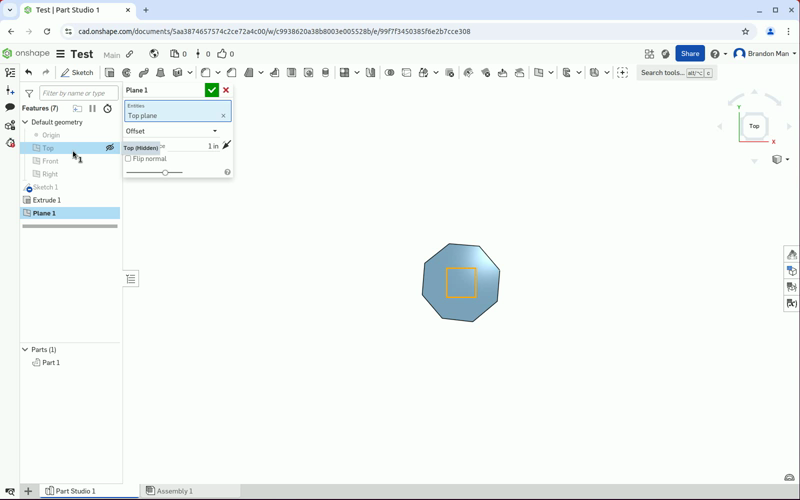
key(tab, 2)
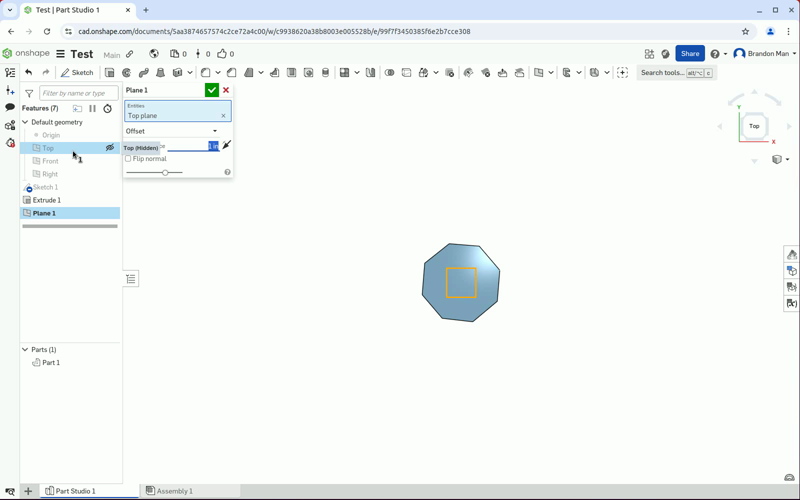
text(9.613)
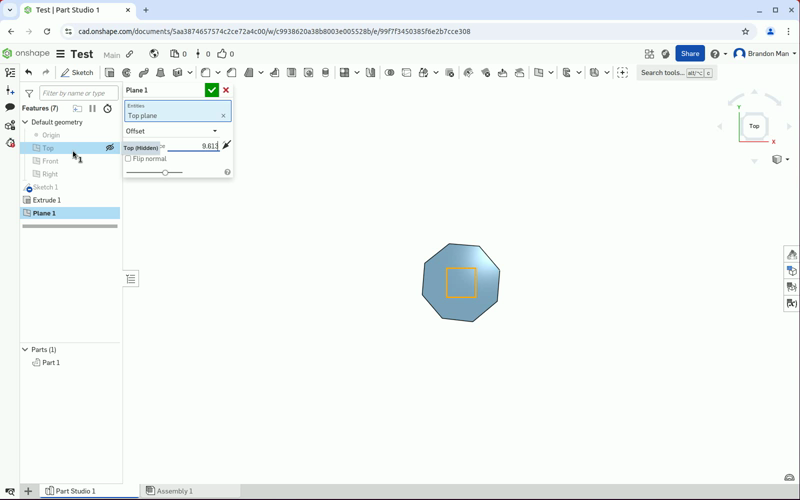
key(enter, 2)
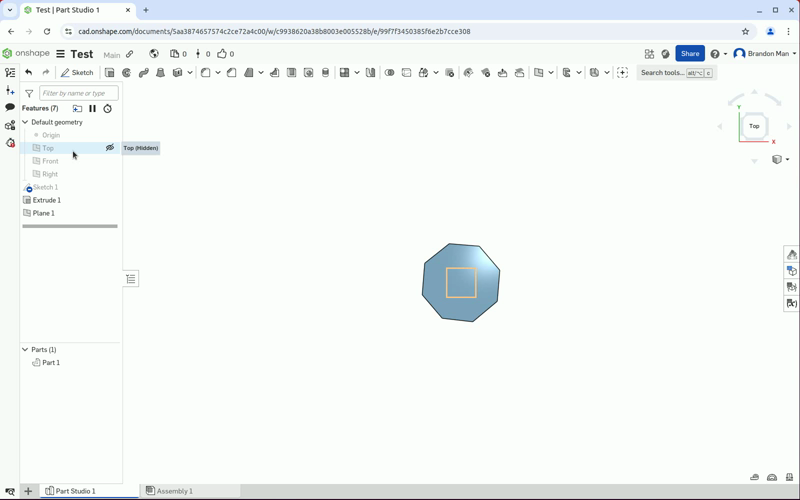
key(shift+s)
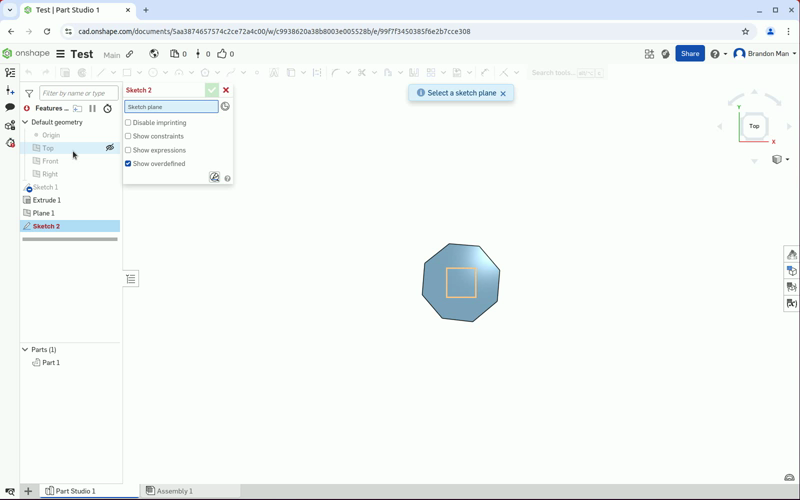
mouse_move(73, 215)
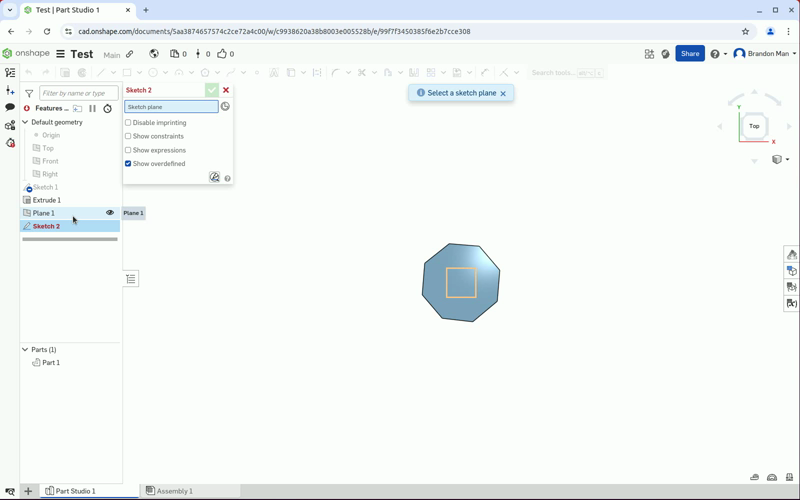
click(73, 215)
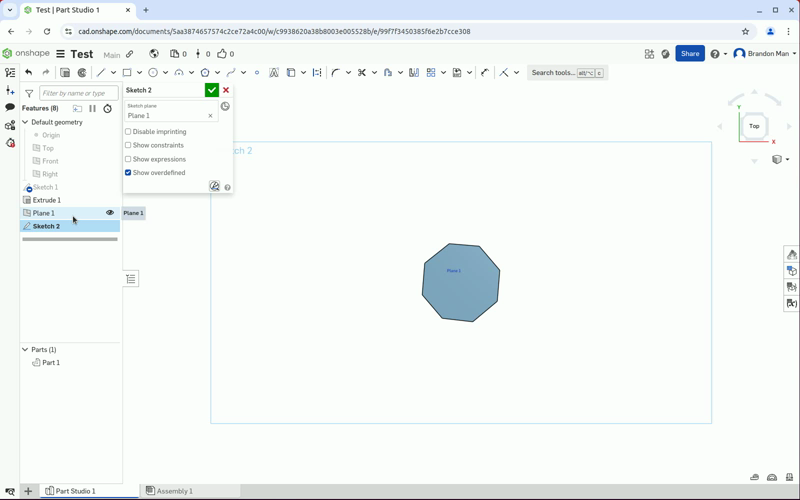
mouse_move(73, 352)
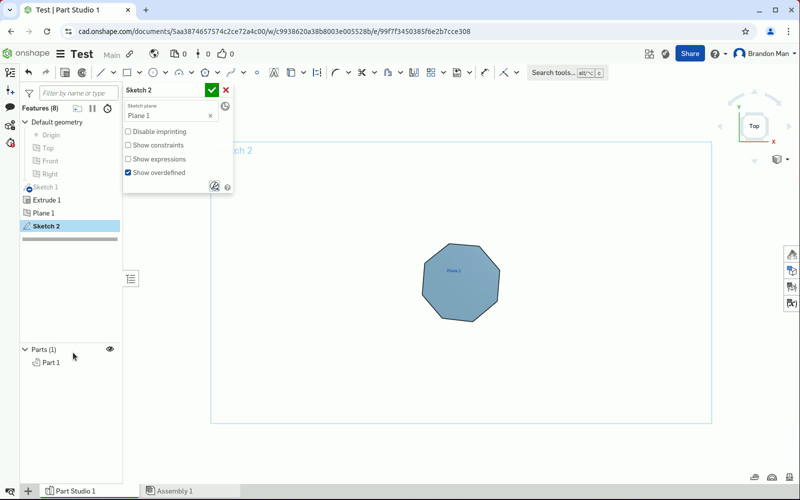
key(y)
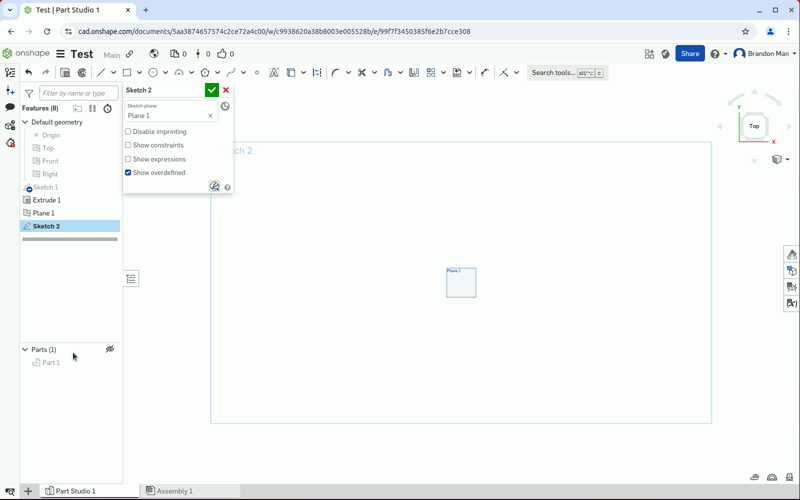
key(c)
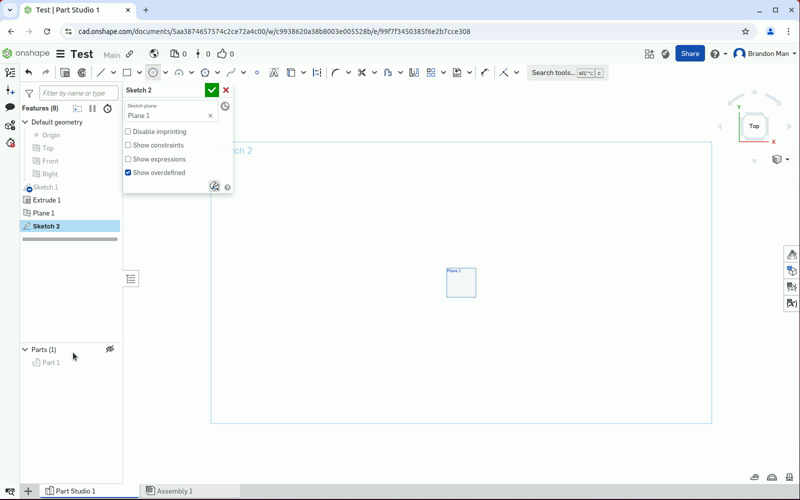
key_down(shift)
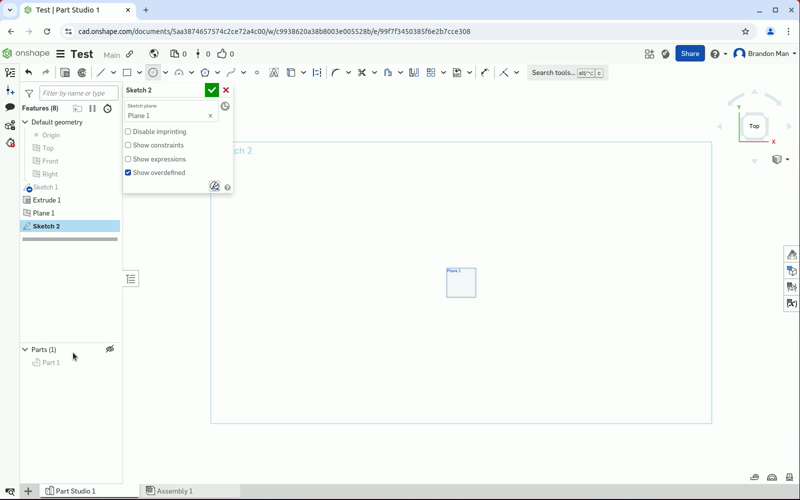
mouse_move(461, 282)
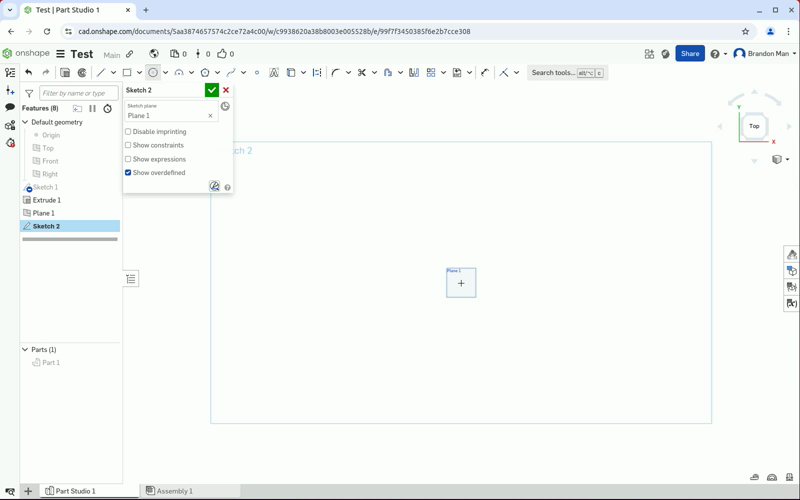
click(461, 282)
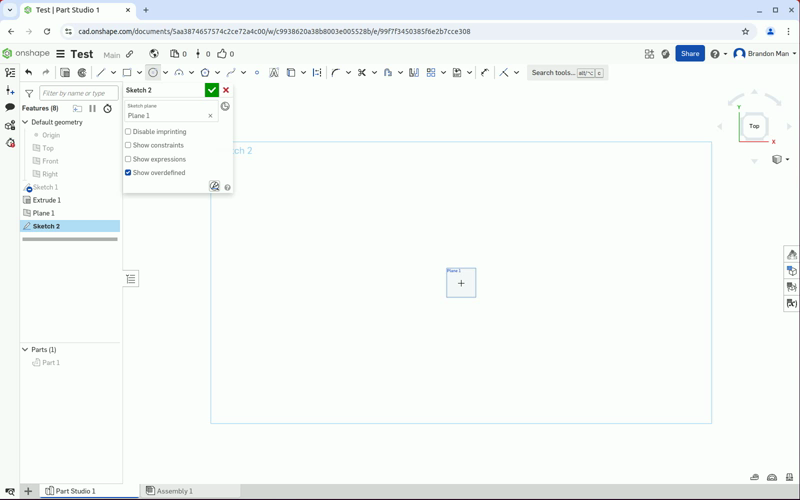
key_up(shift)
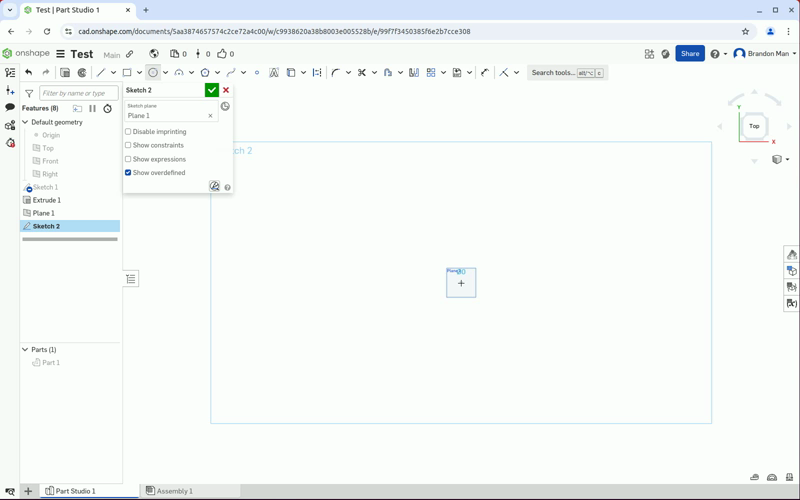
mouse_move(499, 282)
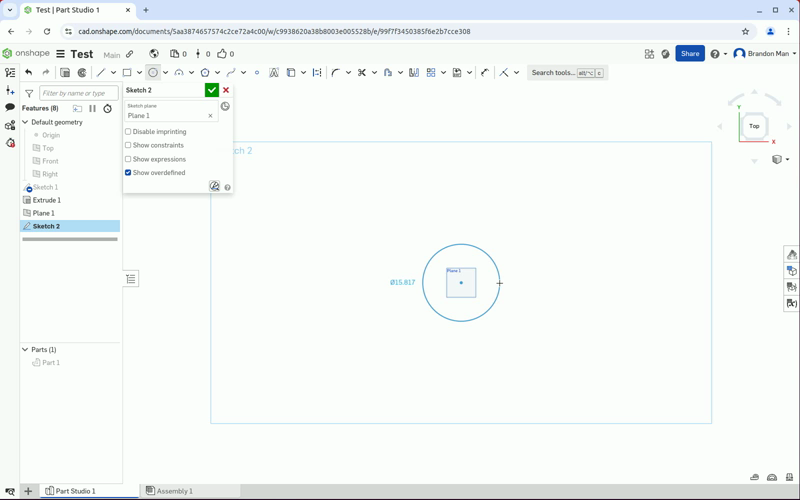
click(499, 282)
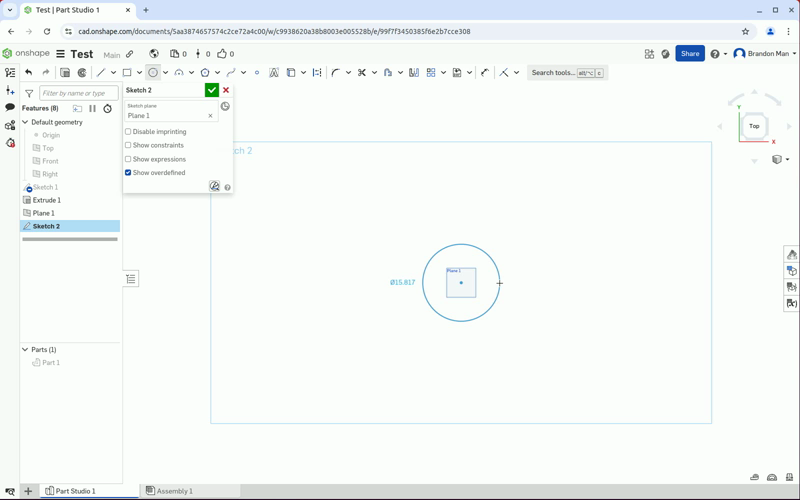
key(esc)
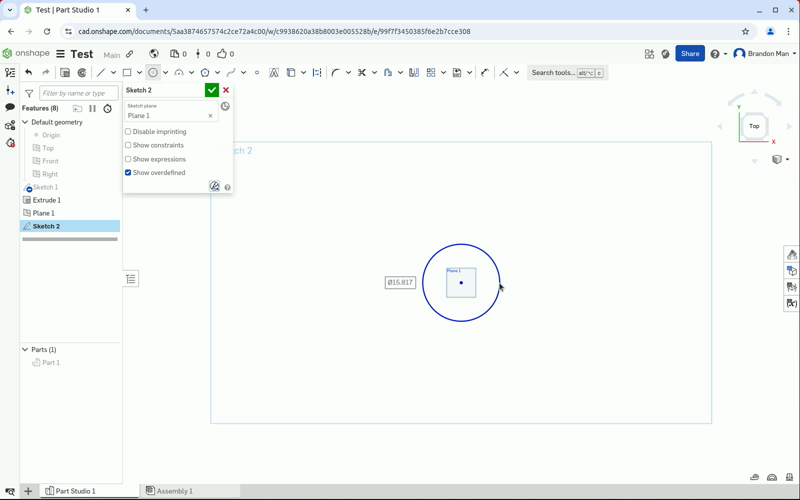
mouse_move(481, 257)
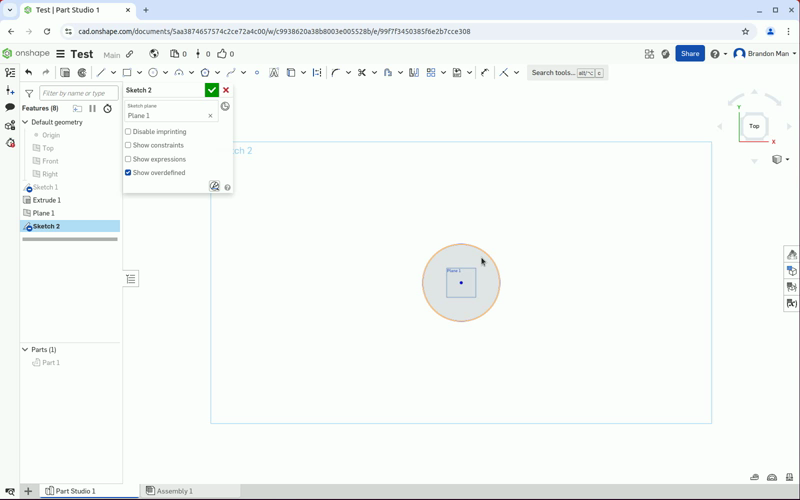
click(481, 257)
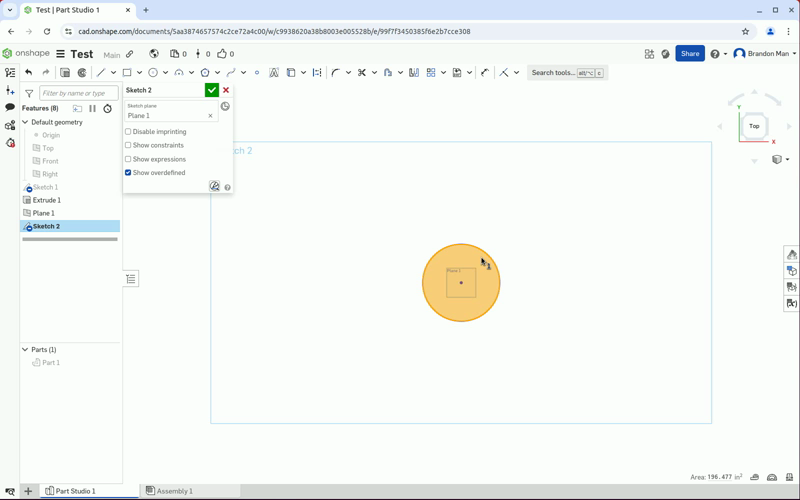
mouse_move(73, 352)
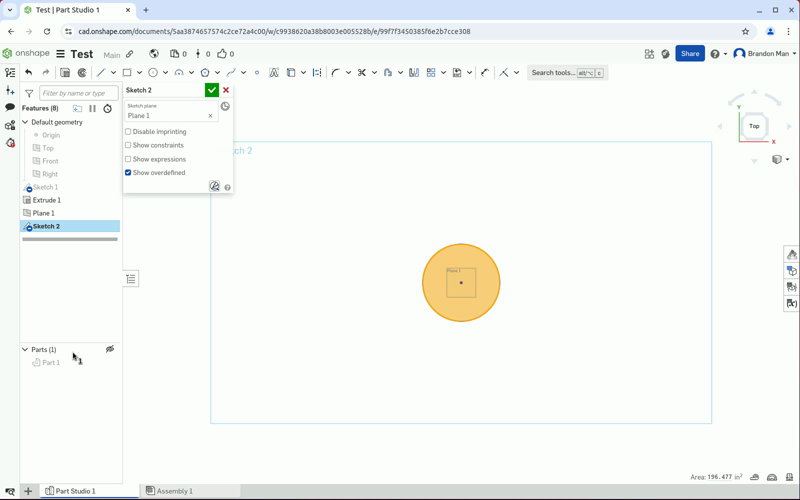
key(shift+y)
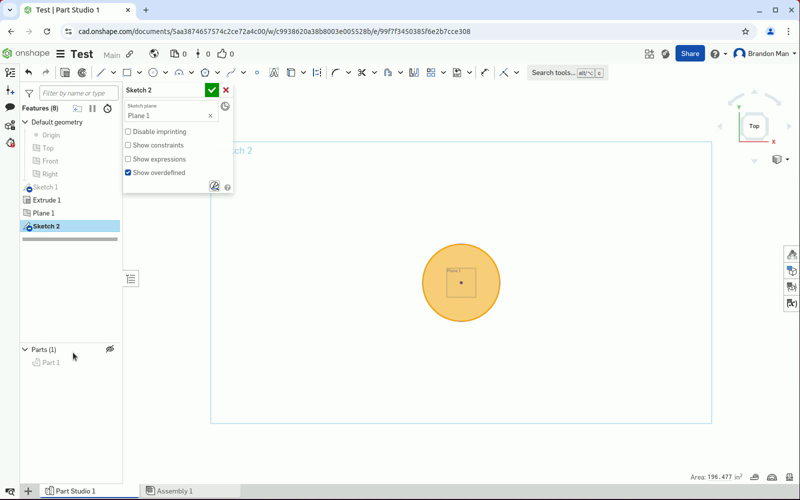
key(shift+e)
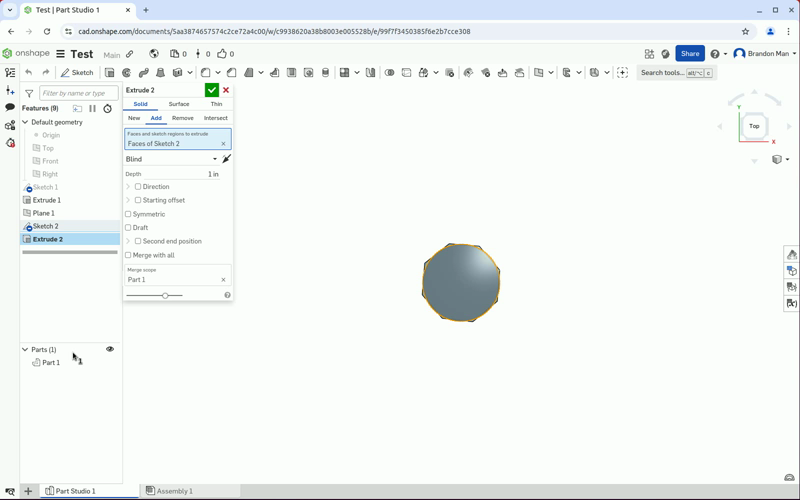
mouse_move(143, 106)
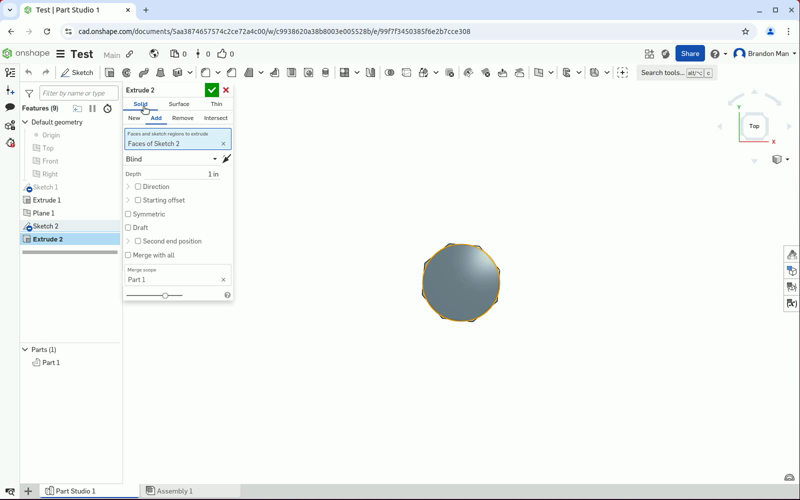
click(143, 106)
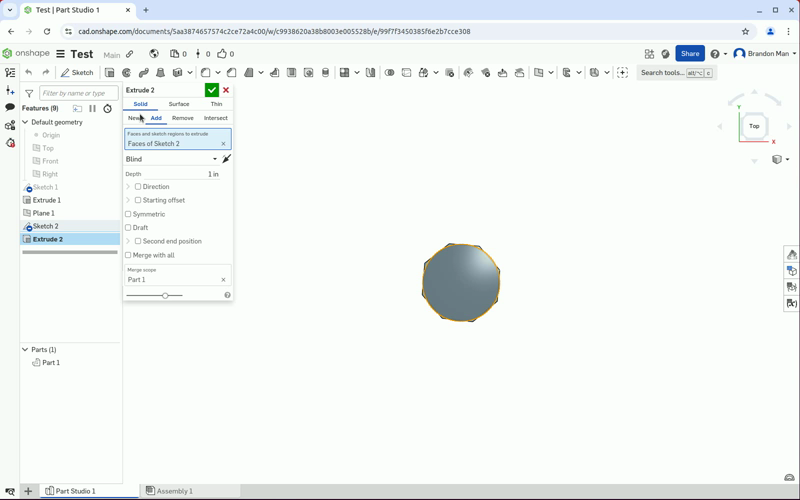
mouse_move(137, 120)
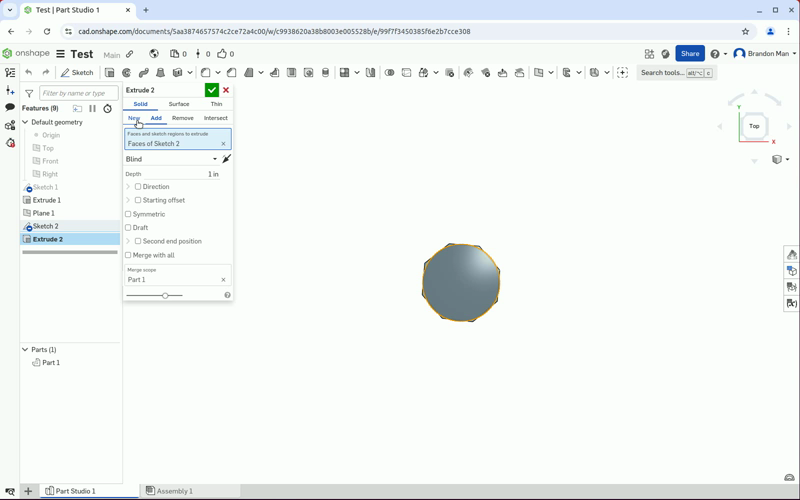
click(137, 120)
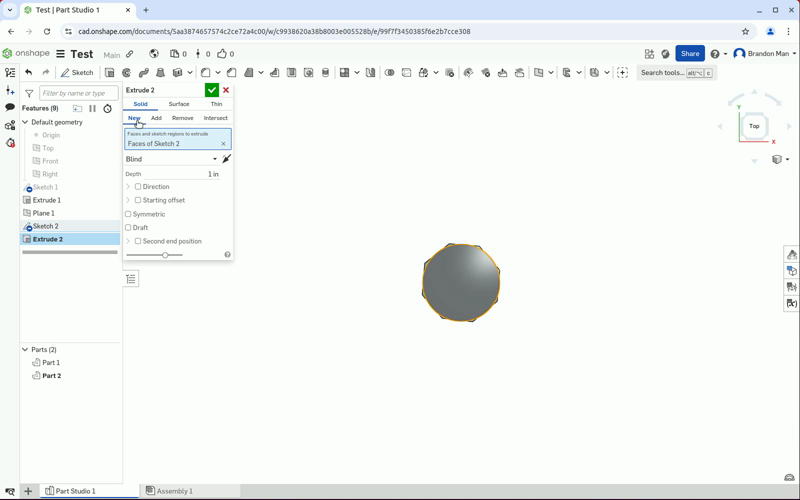
key(tab, 4)
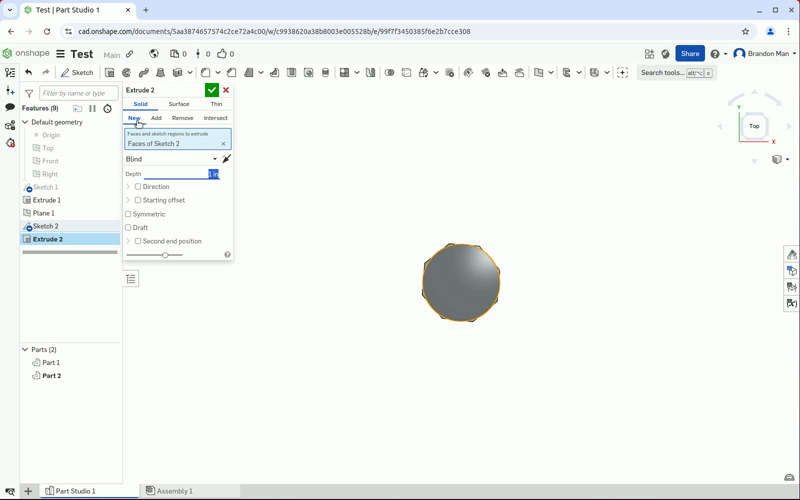
text(3.851)
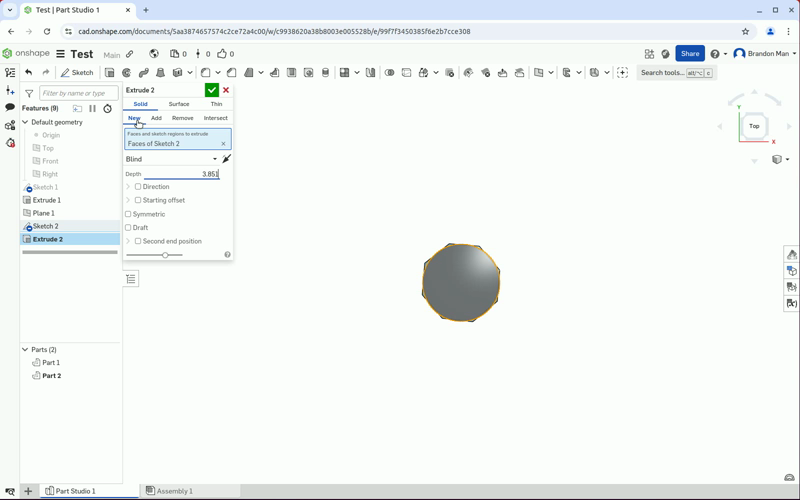
key(enter)
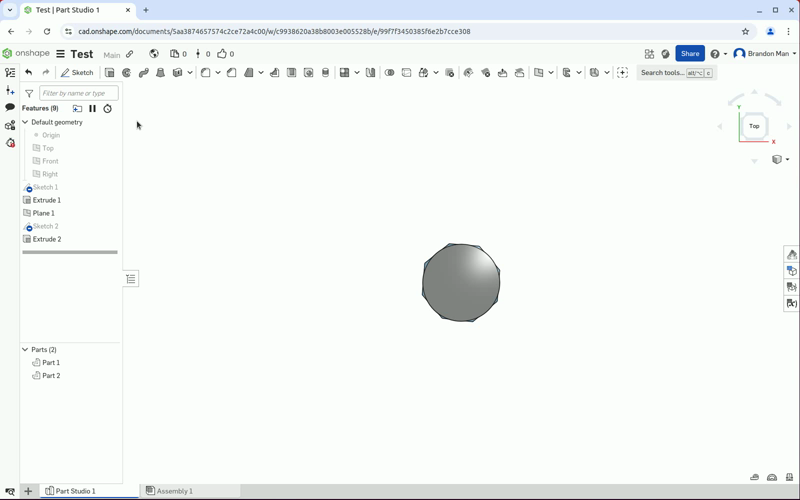
key(shift+h)
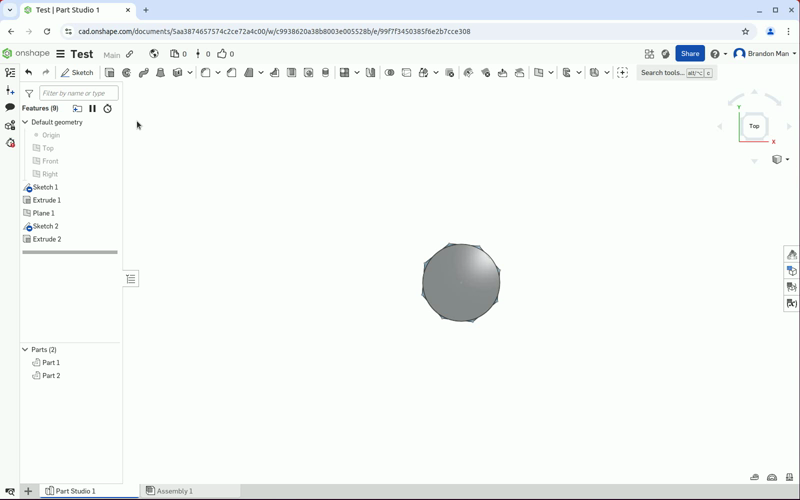
key(shift+h)
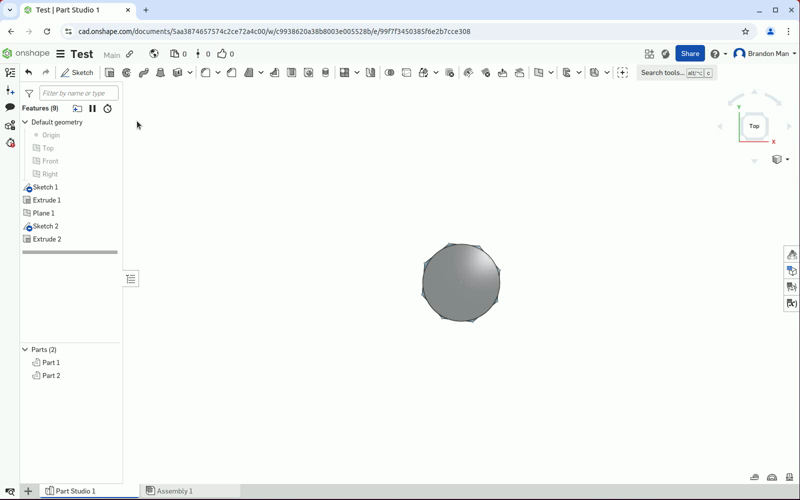
key(shift+7)
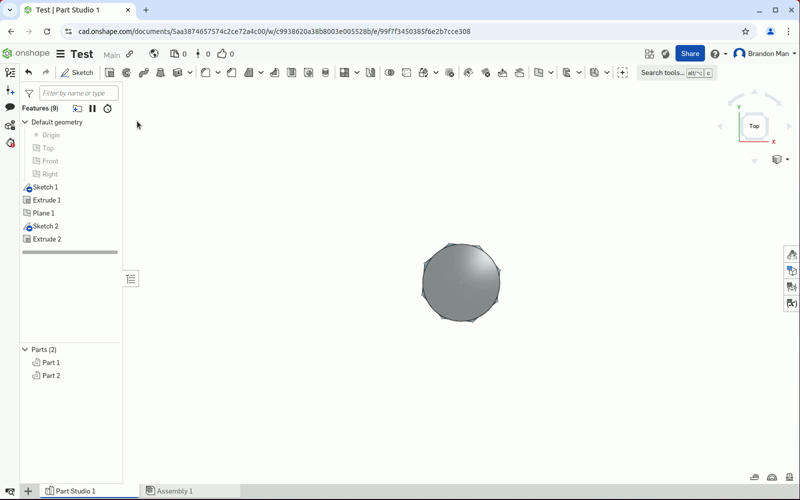
key(up, 3)
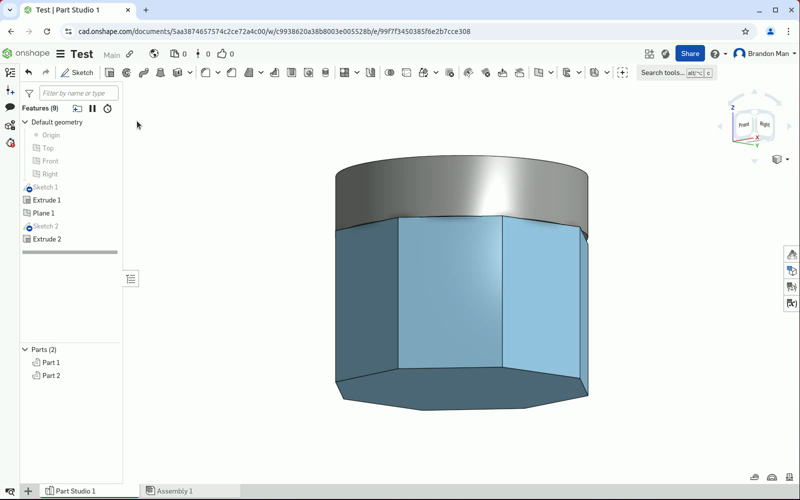
key(left, 3)
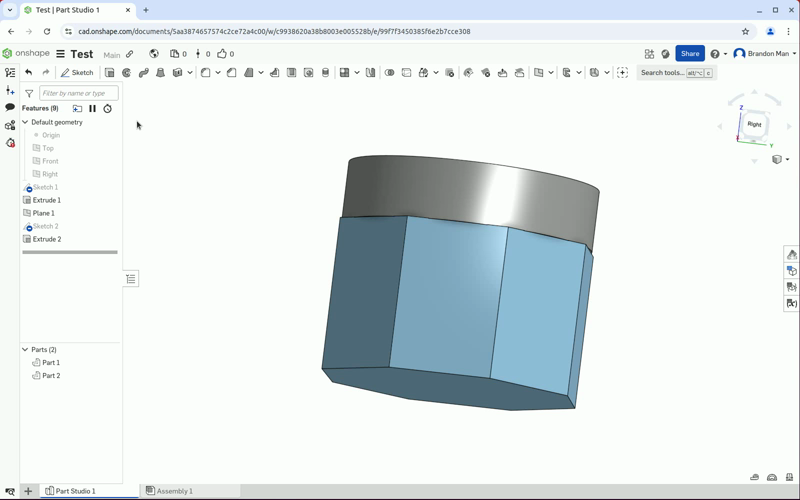
key(right, 3)
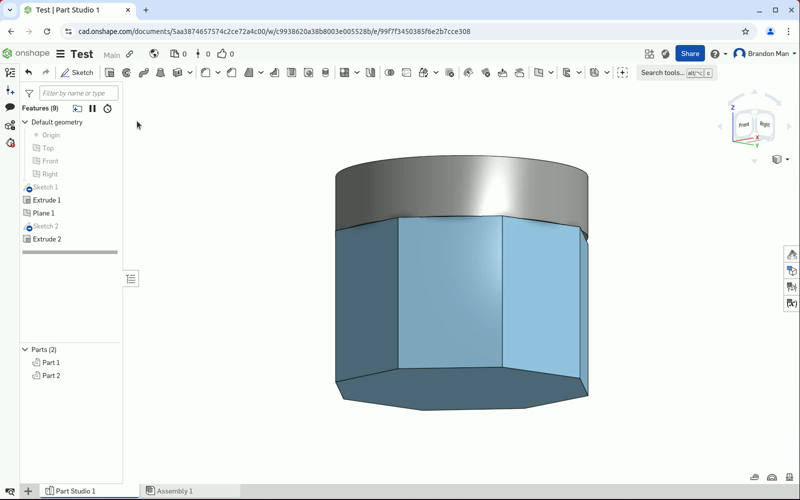
key(down, 3)
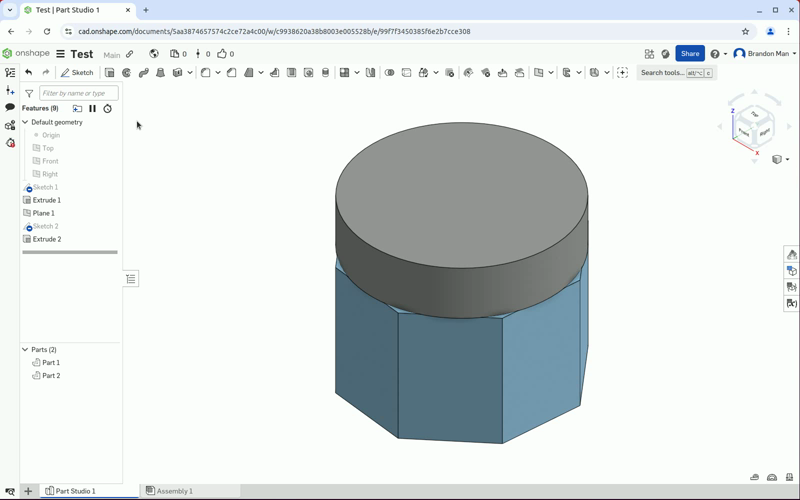
mouse_move(73, 189)
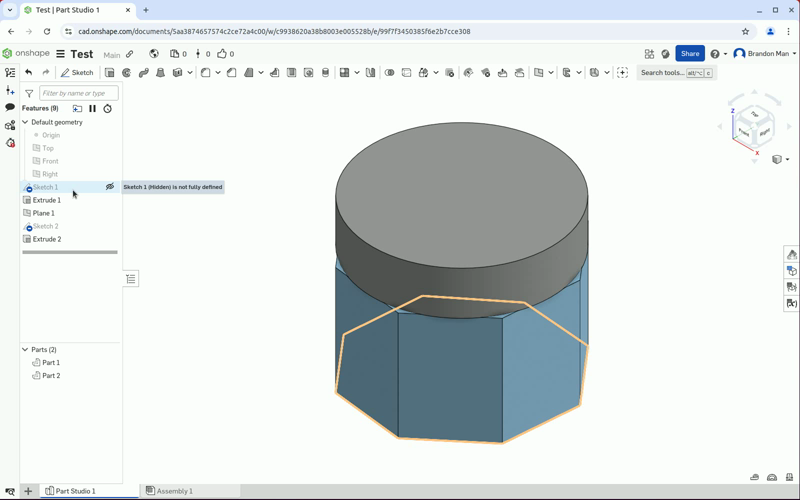
click(73, 189)